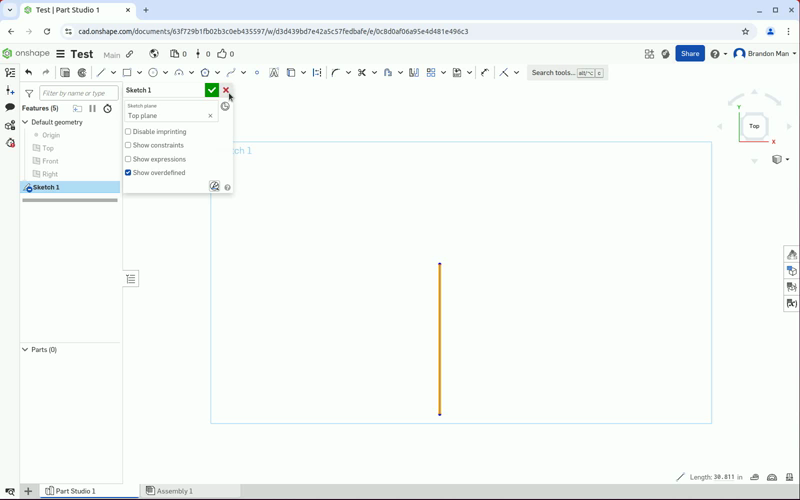
key(shift+h)
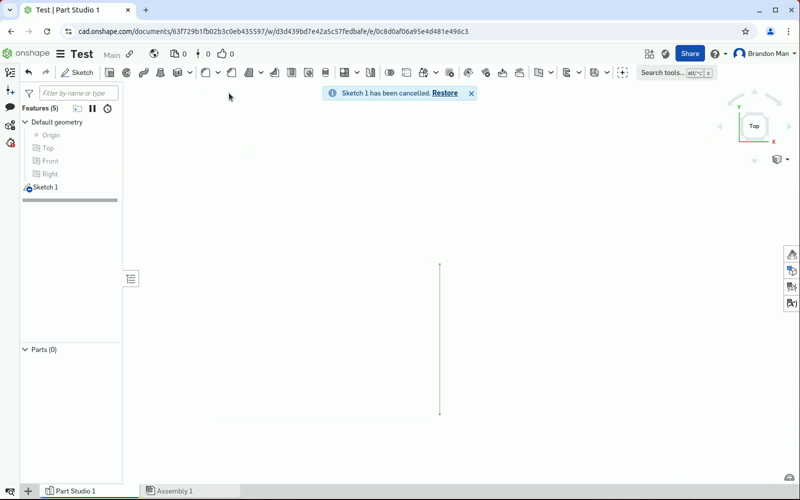
key(shift+s)
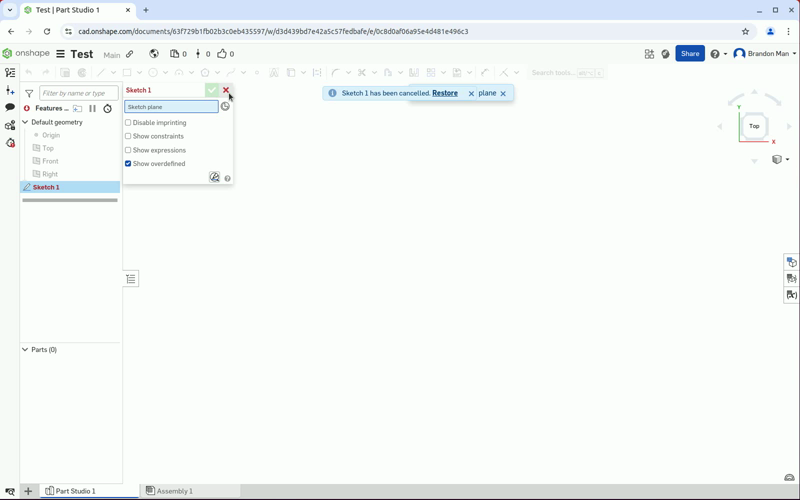
mouse_move(73, 150)
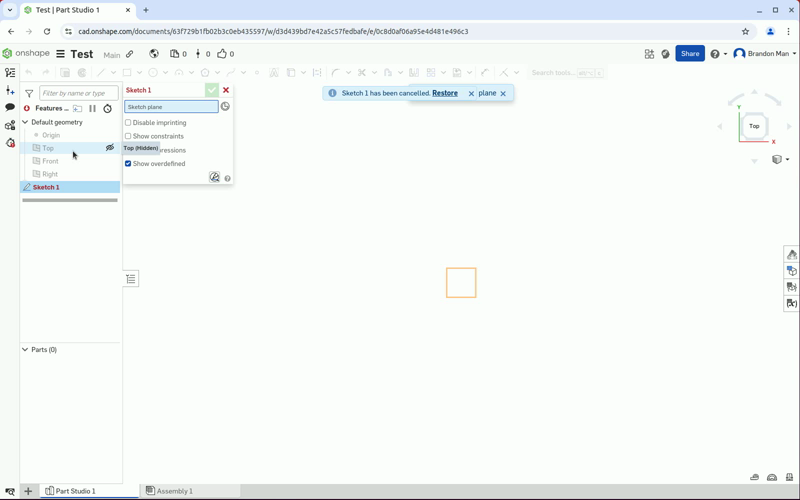
click(73, 150)
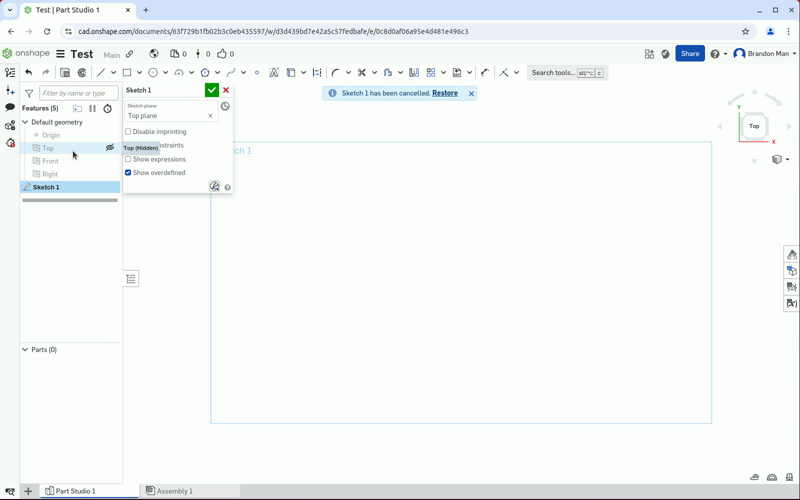
mouse_move(73, 352)
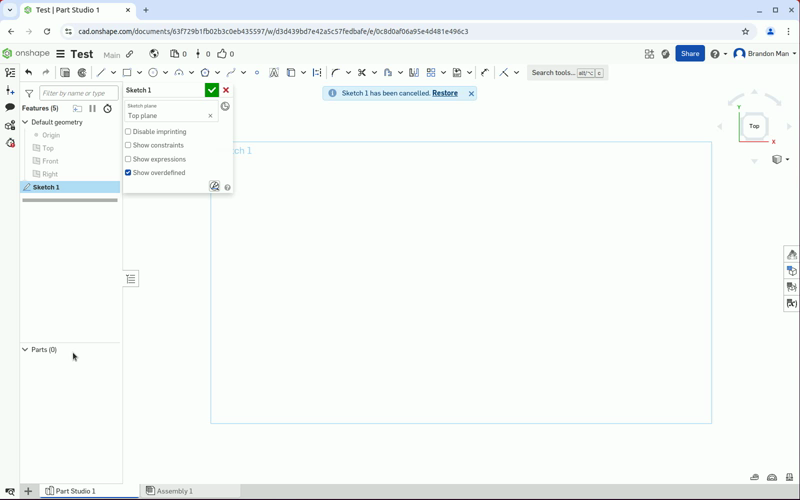
key(y)
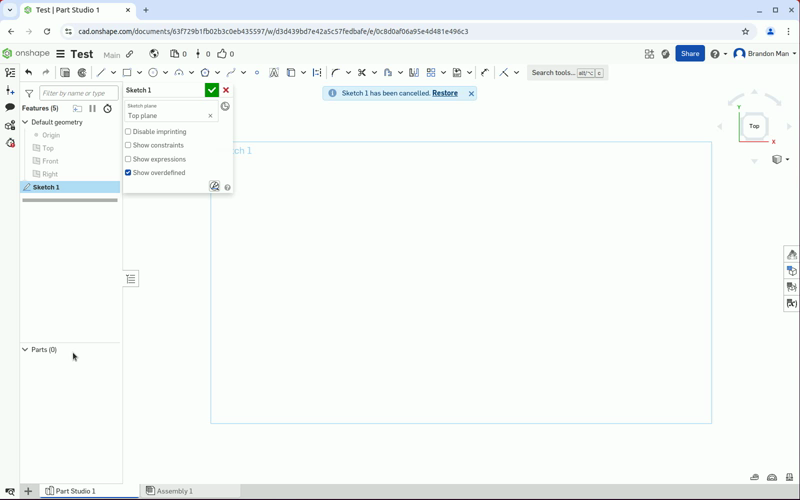
key(c)
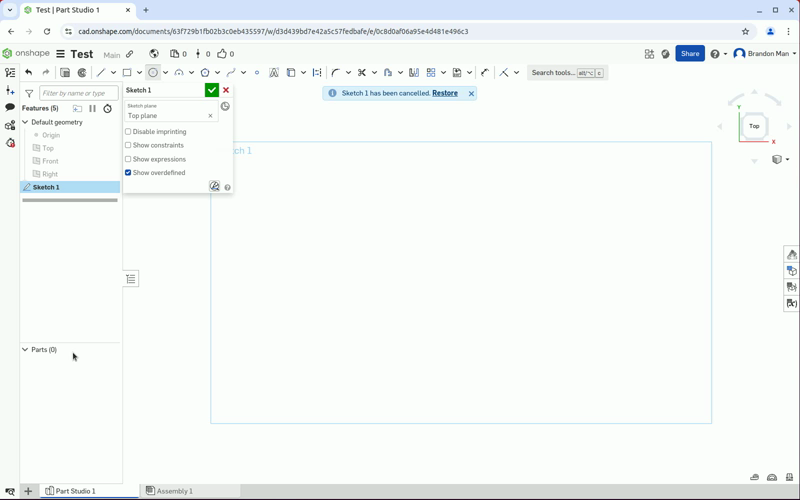
key_down(shift)
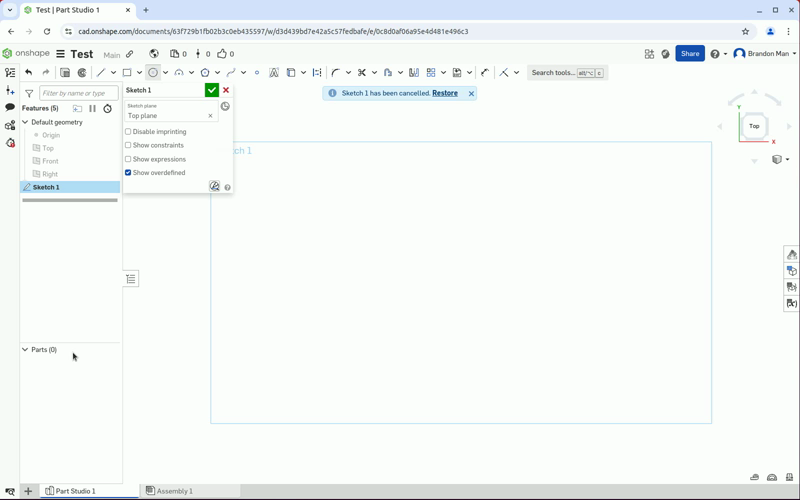
mouse_move(461, 367)
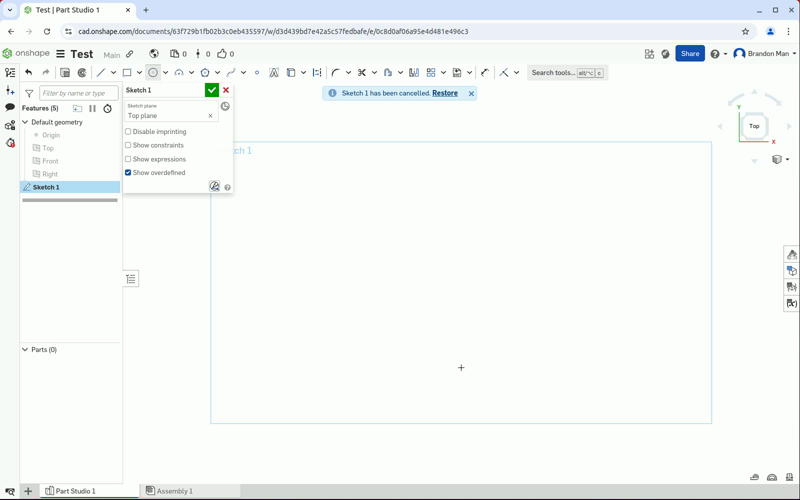
click(461, 367)
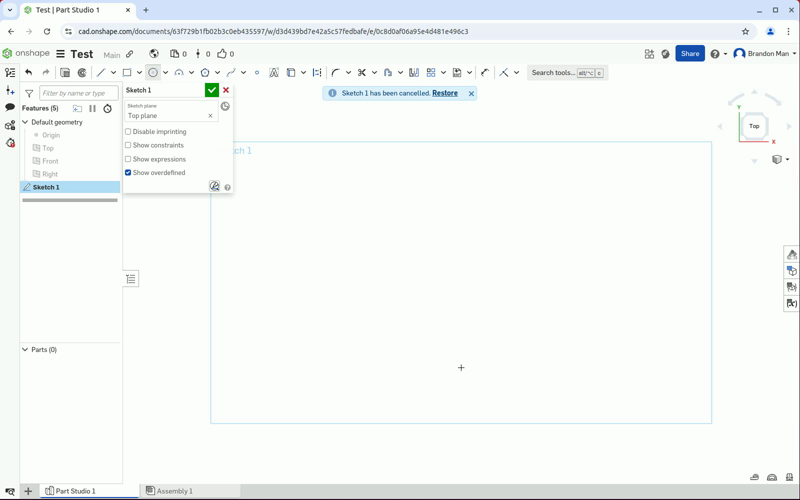
key_up(shift)
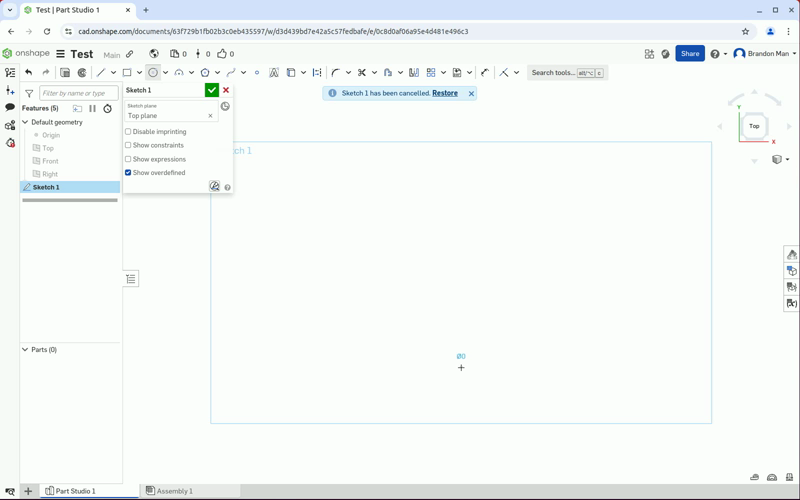
mouse_move(490, 367)
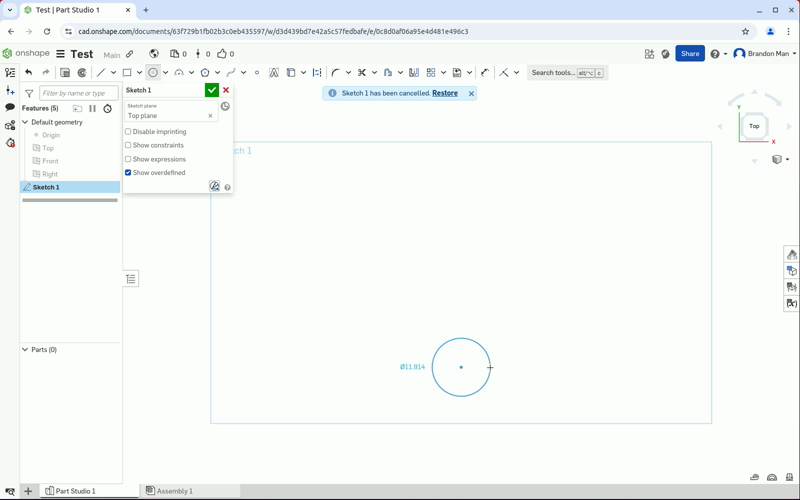
click(490, 367)
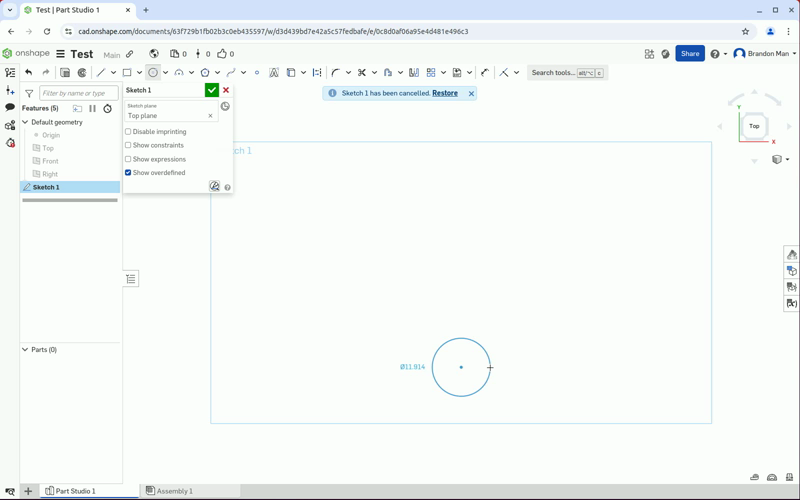
key(esc)
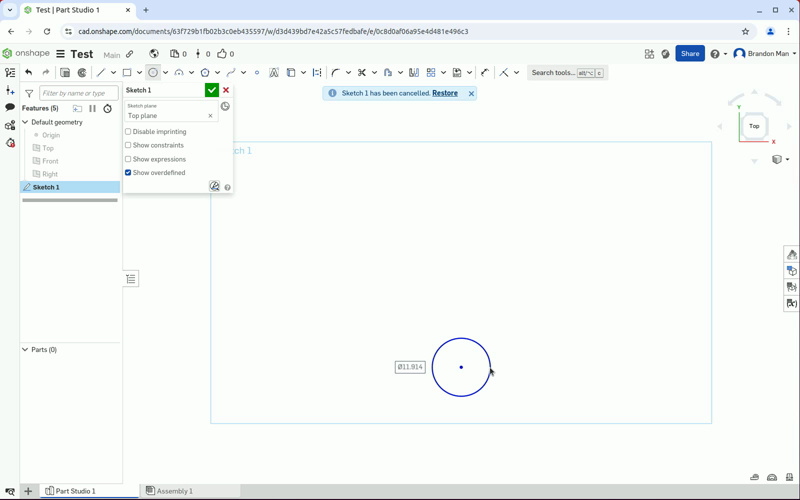
mouse_move(451, 390)
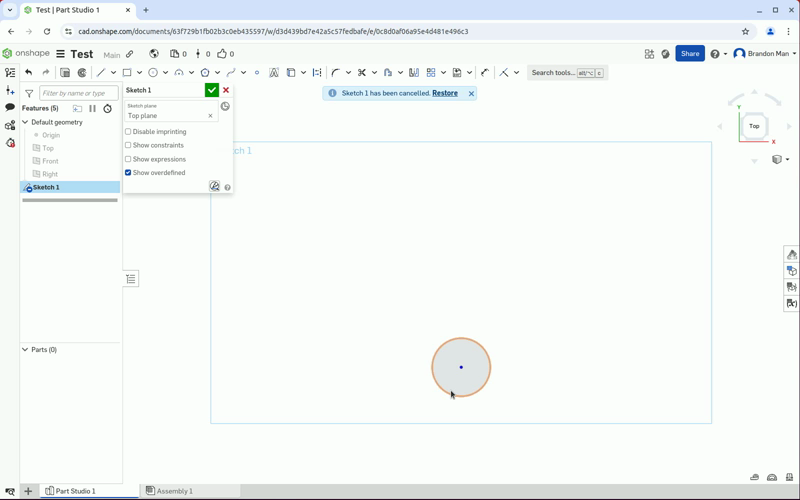
click(451, 390)
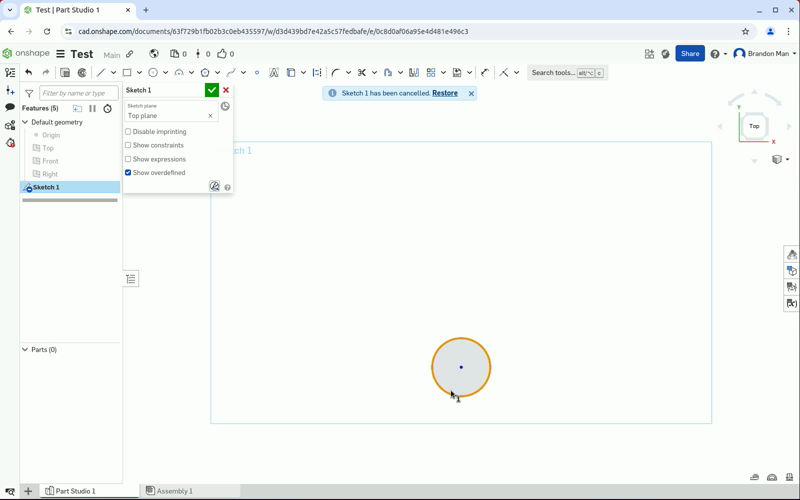
mouse_move(73, 352)
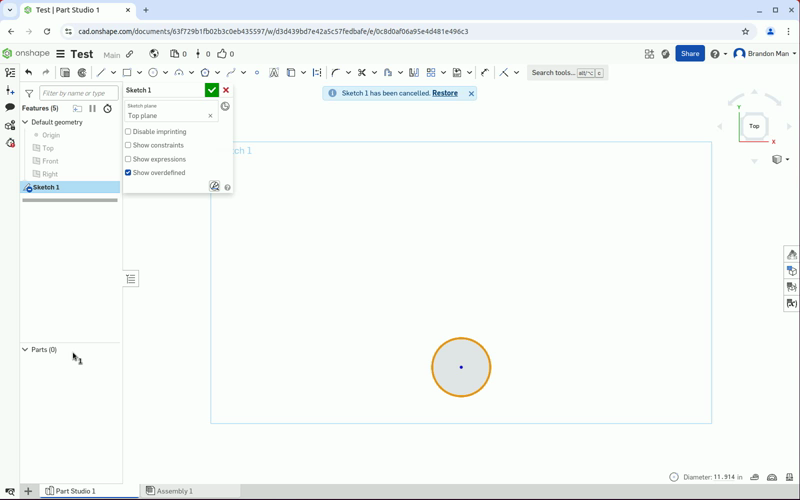
key(shift+y)
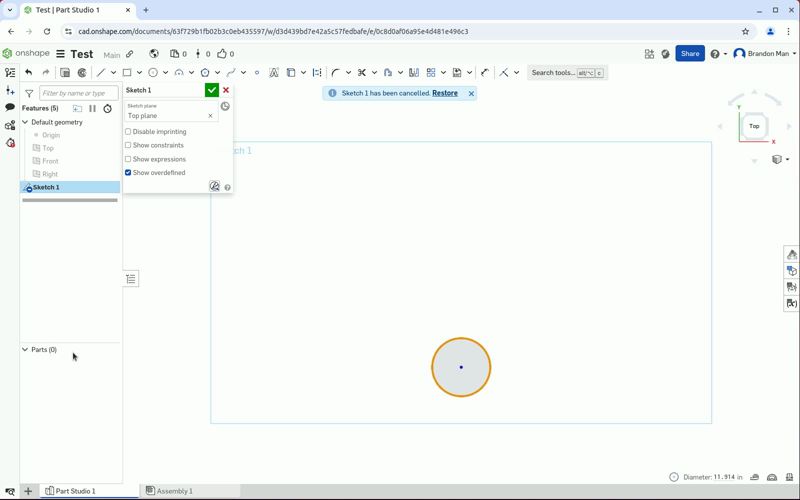
key(shift+e)
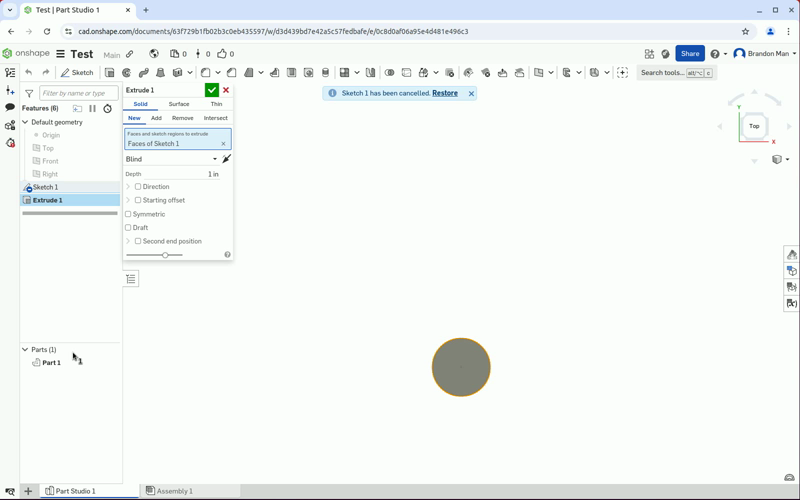
mouse_move(143, 106)
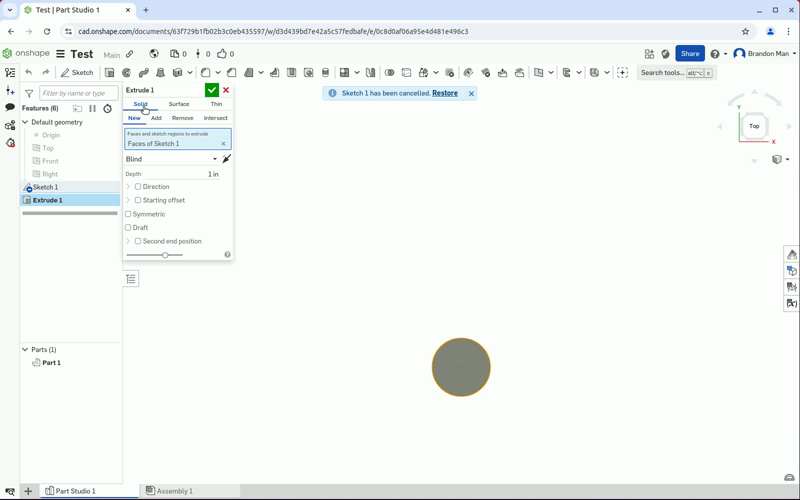
click(143, 106)
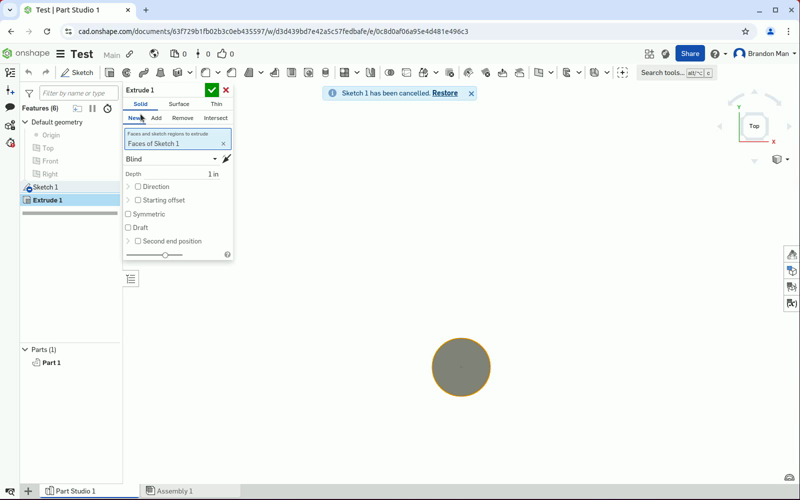
mouse_move(137, 120)
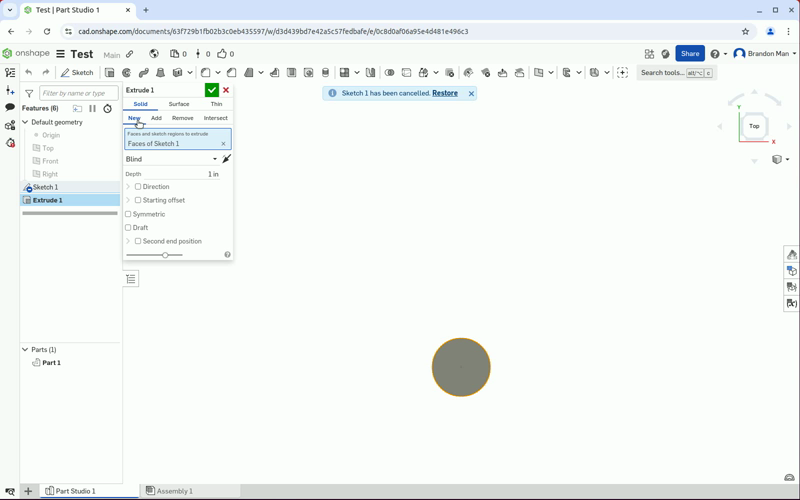
click(137, 120)
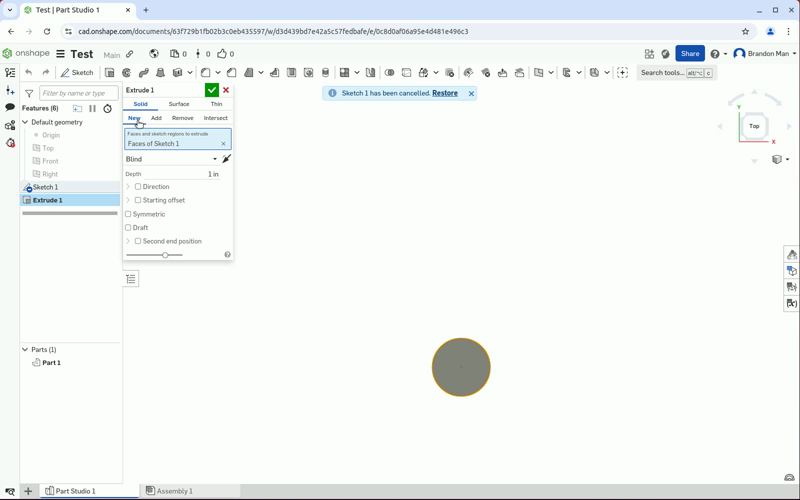
key(tab, 4)
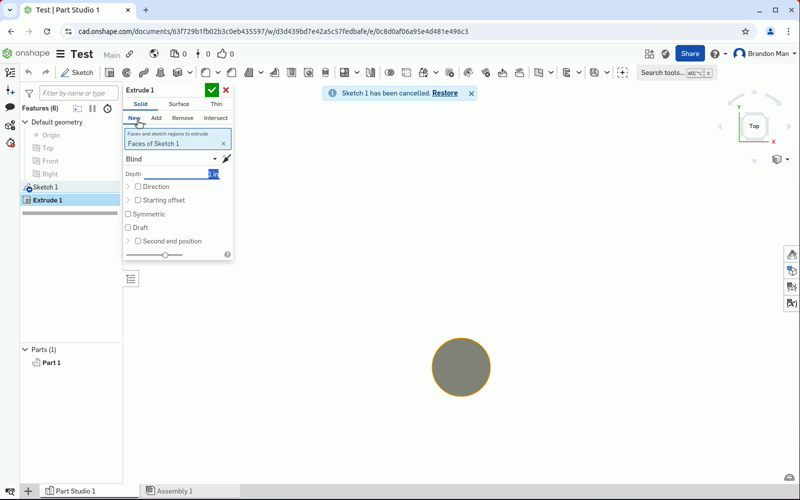
text(1.204)
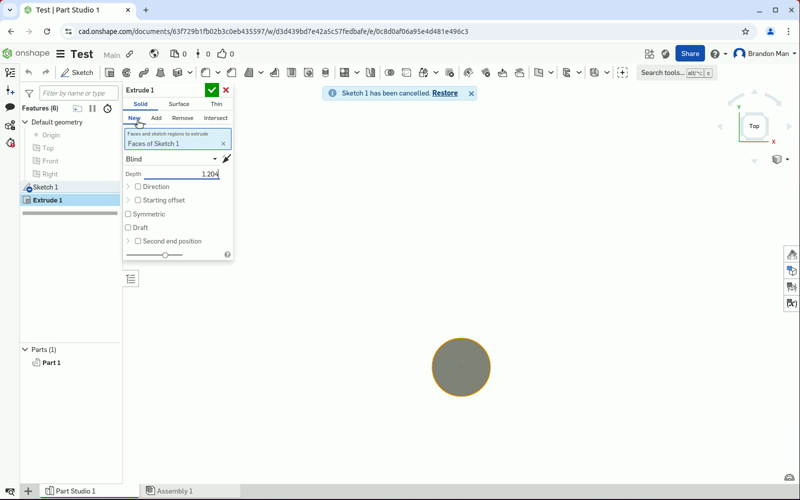
key(enter)
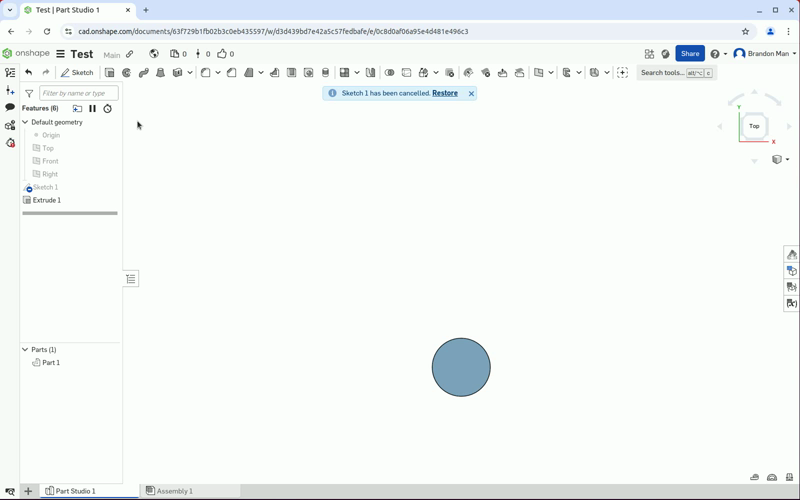
key(shift+h)
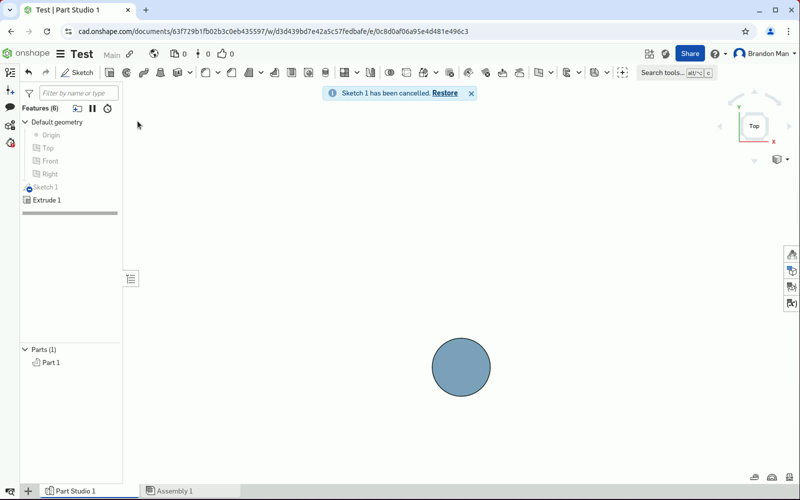
key(shift+h)
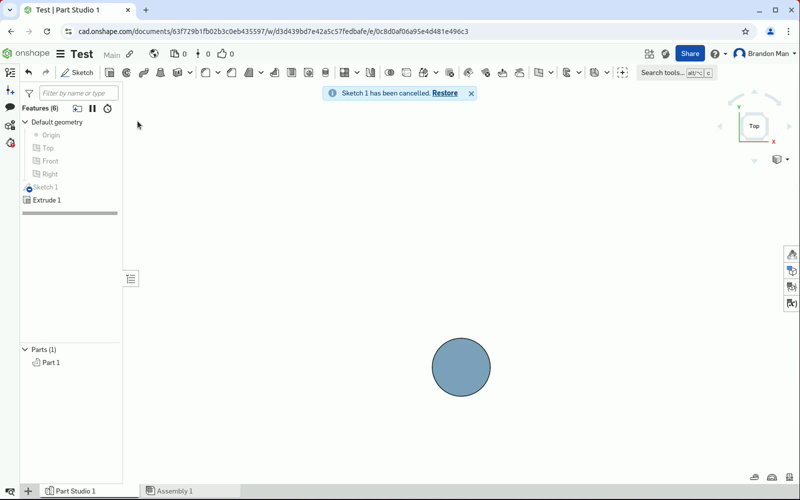
mouse_move(73, 189)
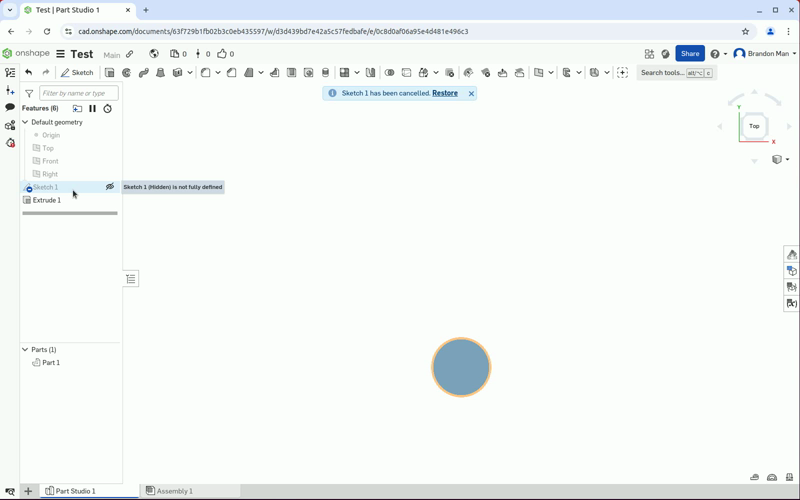
click(73, 189)
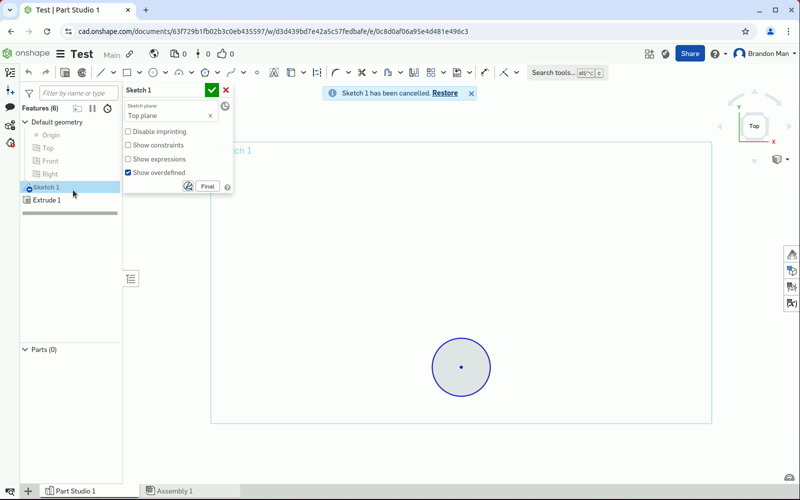
mouse_move(229, 92)
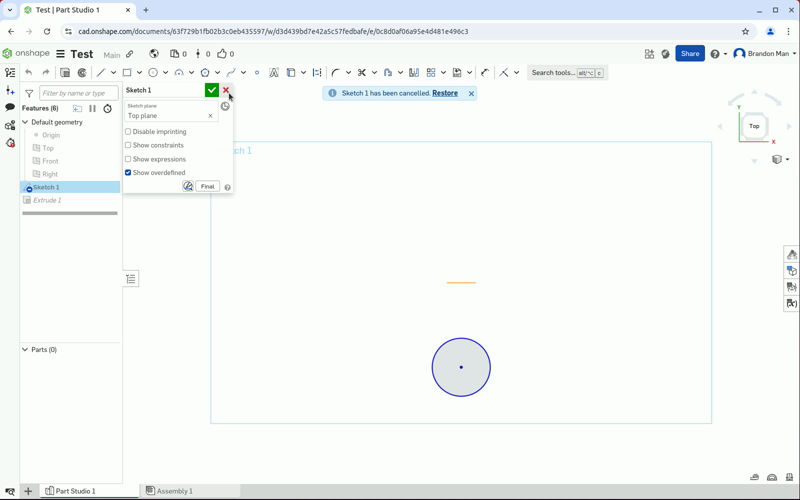
click(229, 92)
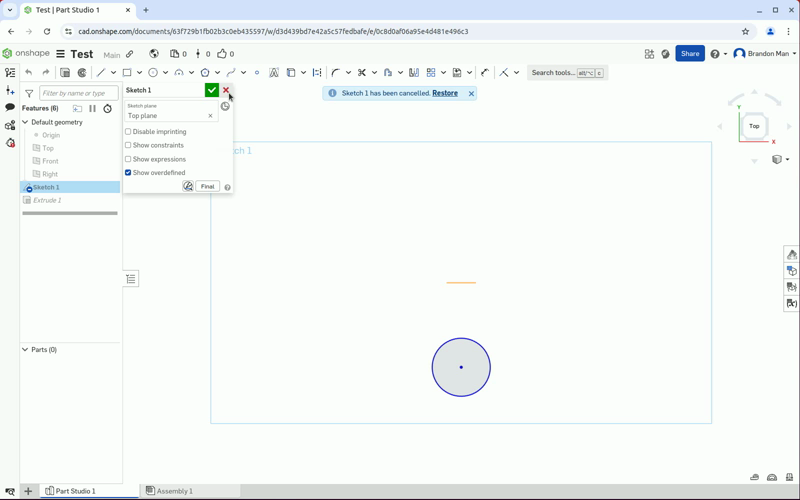
key(shift+s)
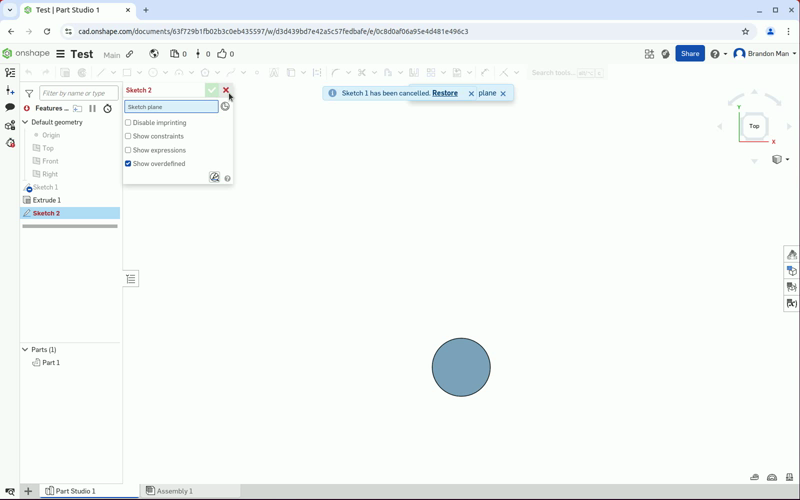
mouse_move(73, 150)
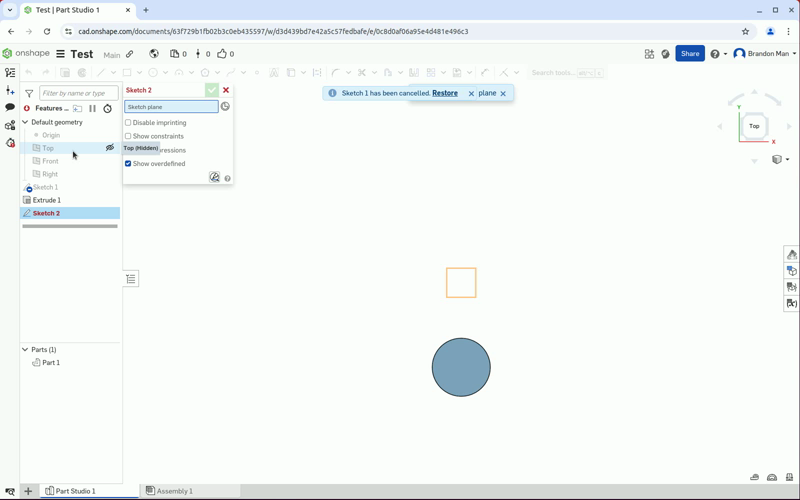
click(73, 150)
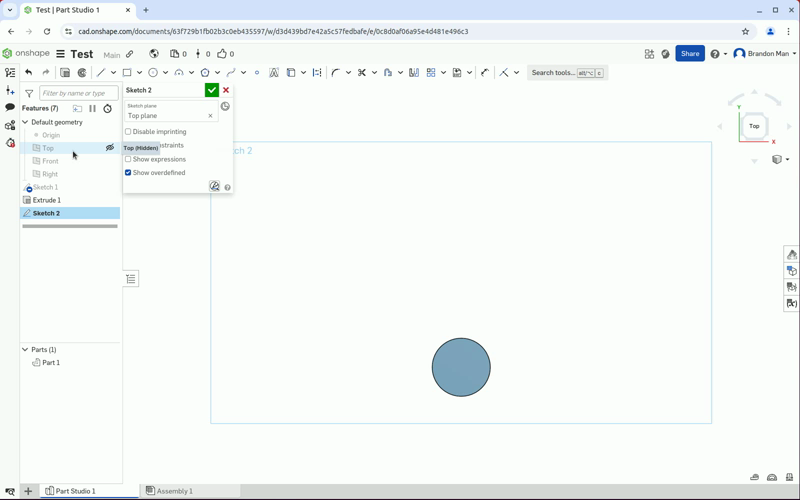
mouse_move(73, 352)
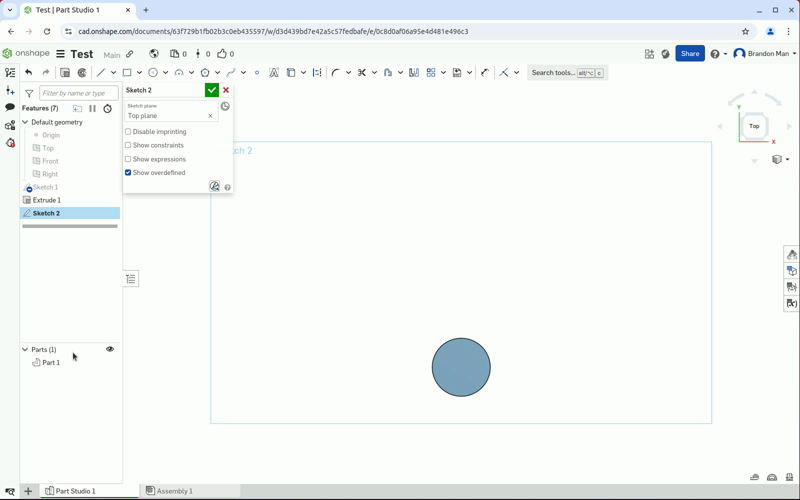
key(y)
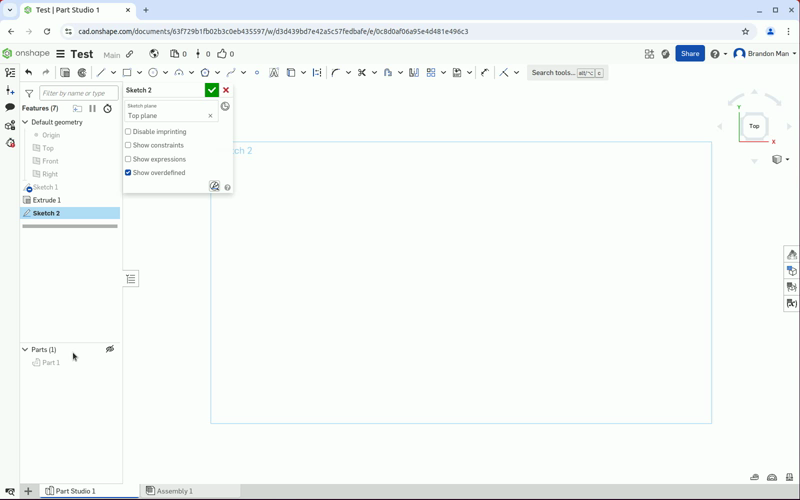
key(a)
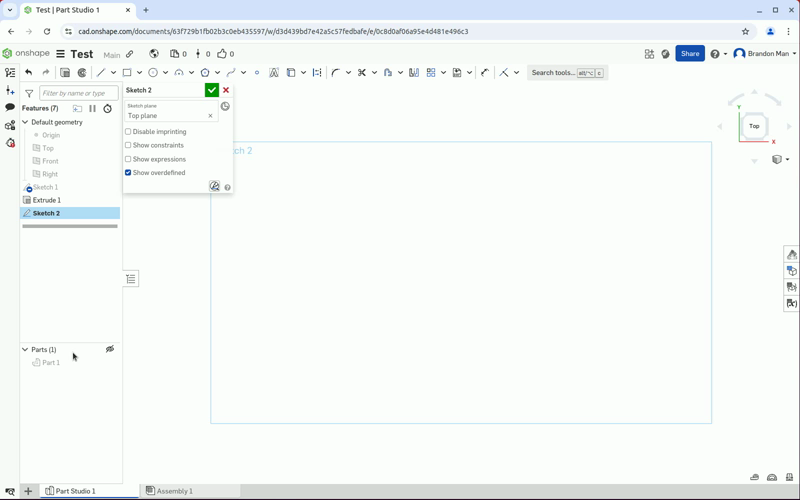
key_down(shift)
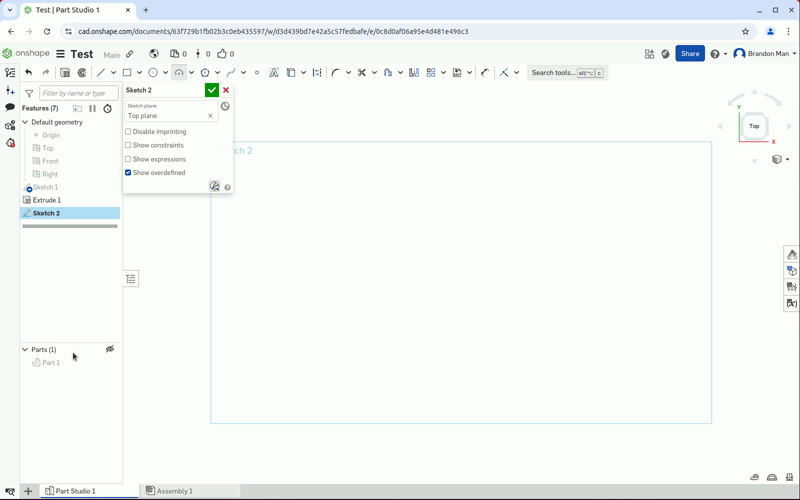
mouse_move(432, 367)
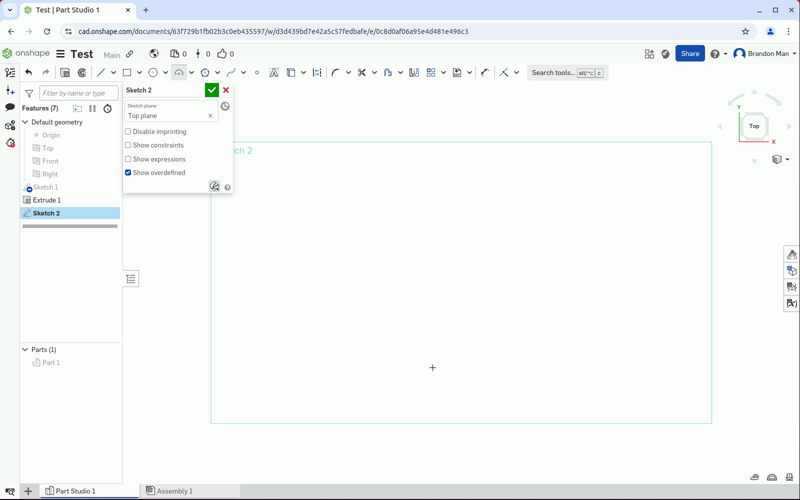
click(432, 367)
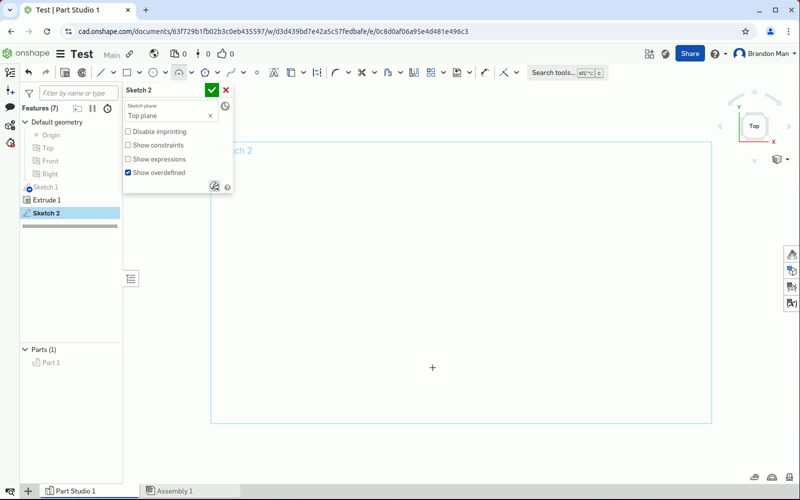
key_up(shift)
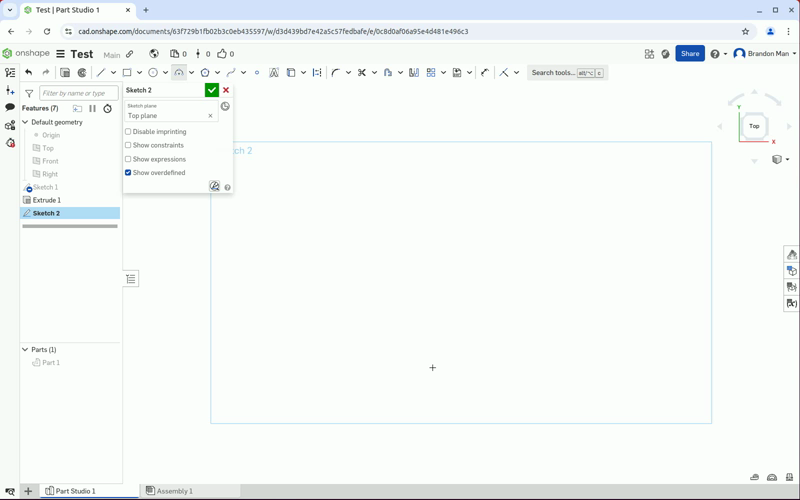
key_down(shift)
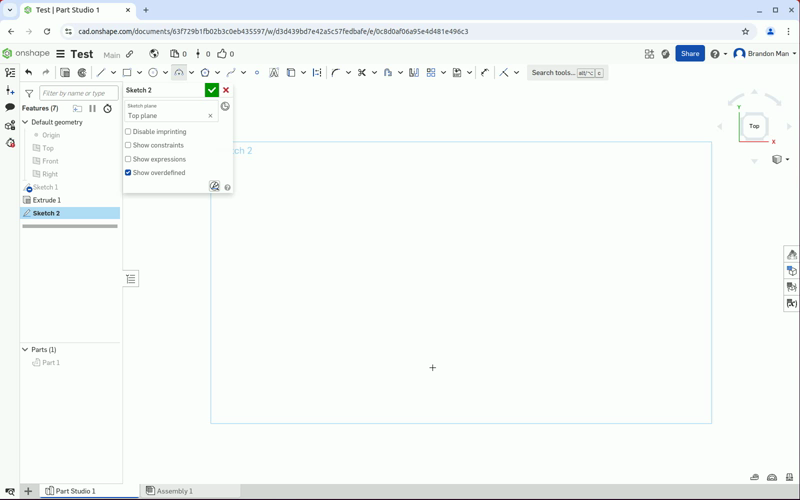
mouse_move(488, 367)
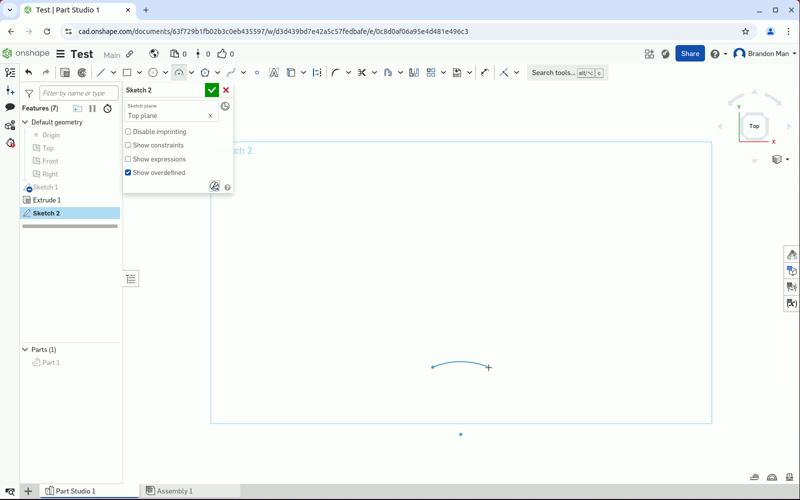
click(488, 367)
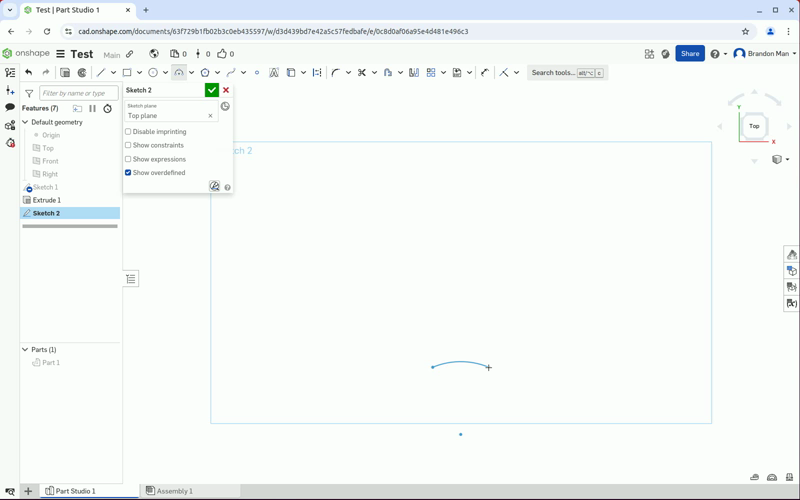
mouse_move(460, 339)
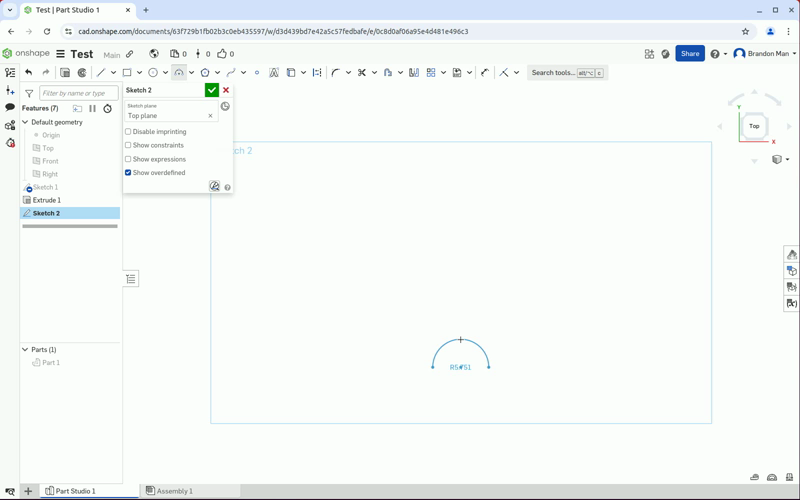
click(460, 339)
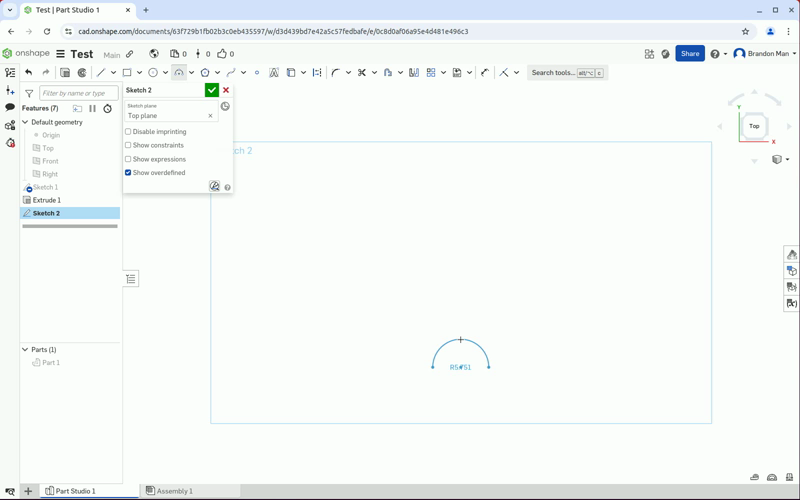
key_up(shift)
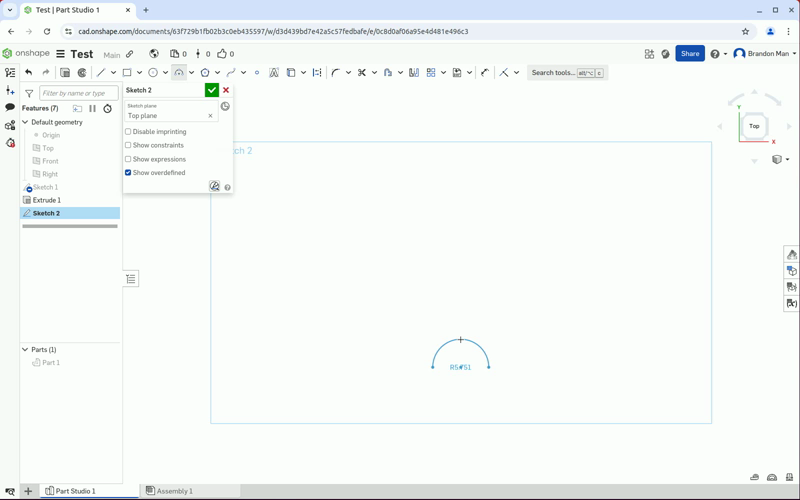
key(esc)
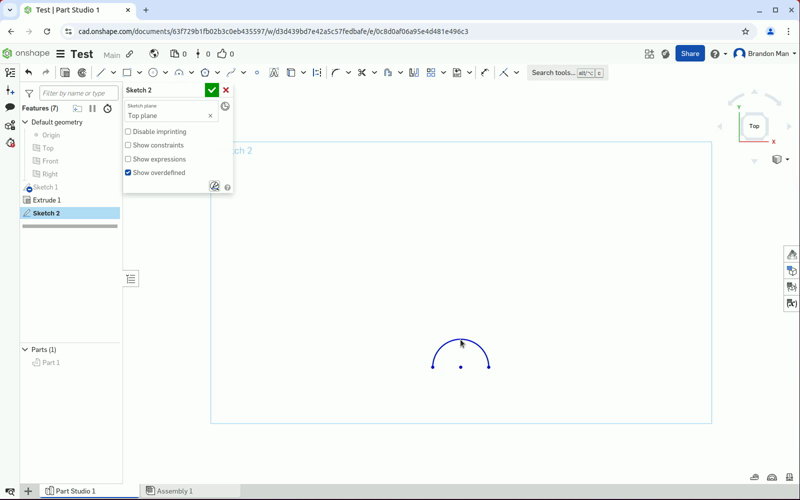
key(l)
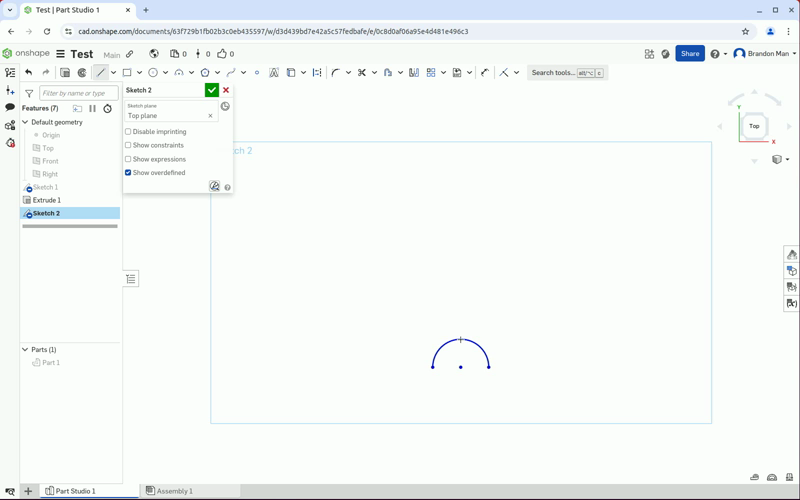
mouse_move(488, 367)
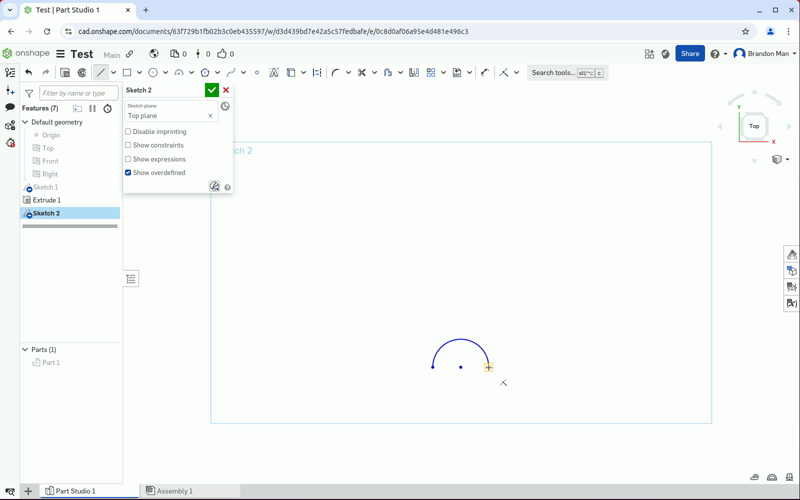
click(488, 367)
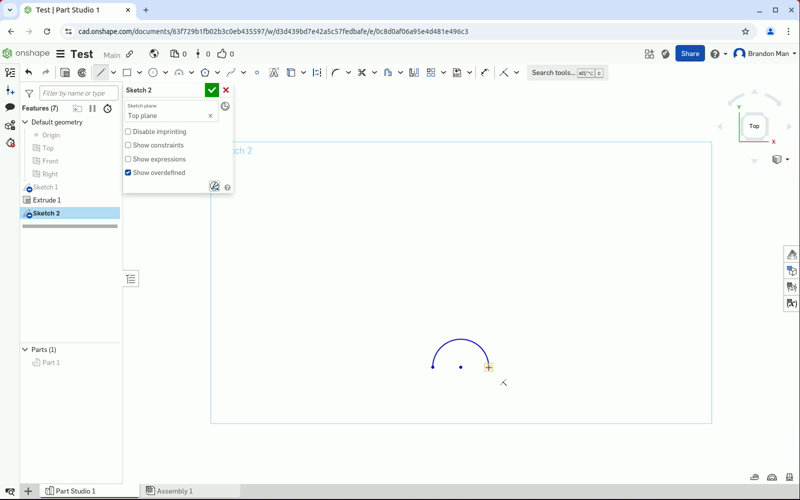
key_down(shift)
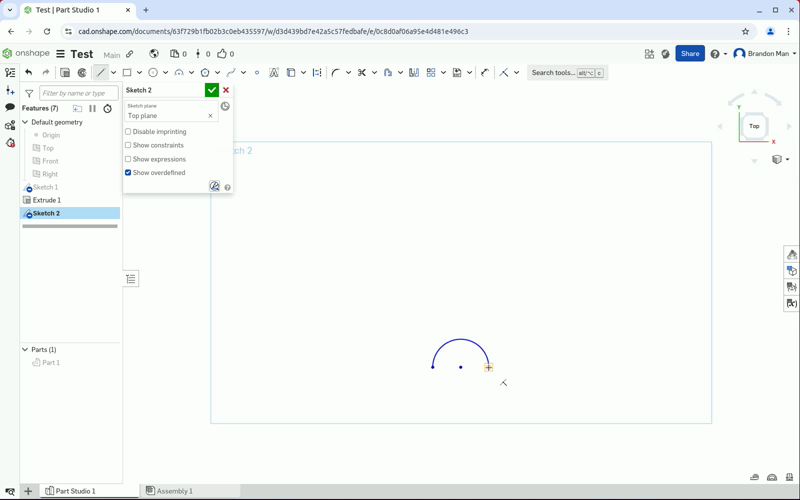
mouse_move(488, 282)
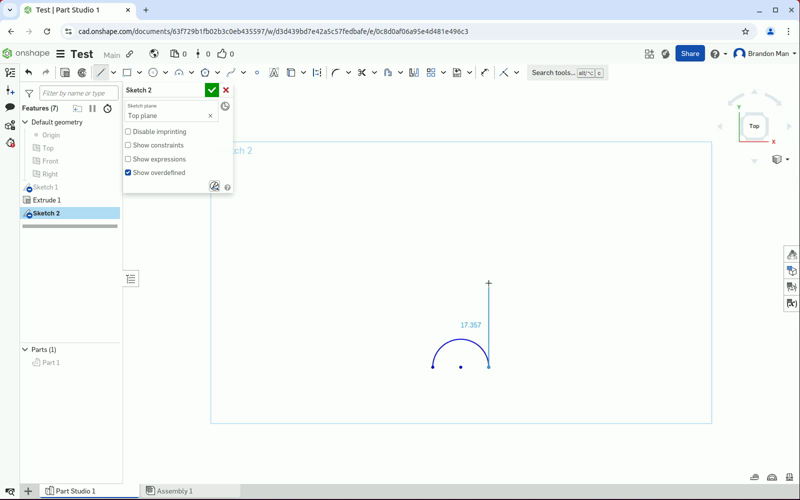
click(488, 282)
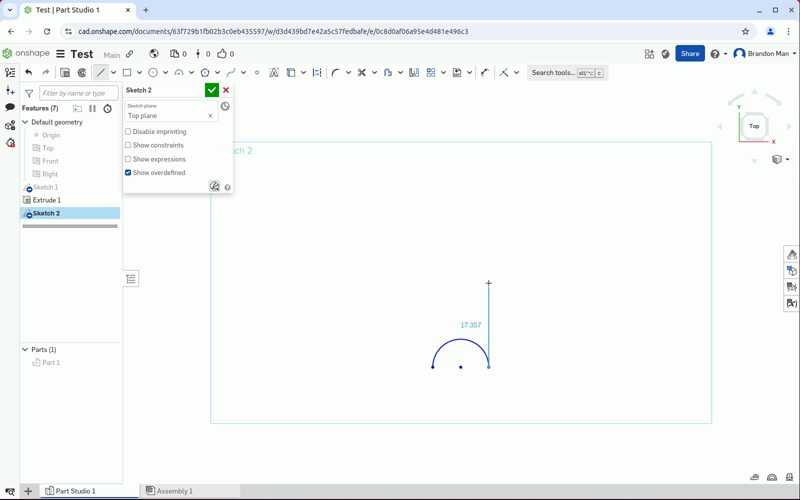
key_up(shift)
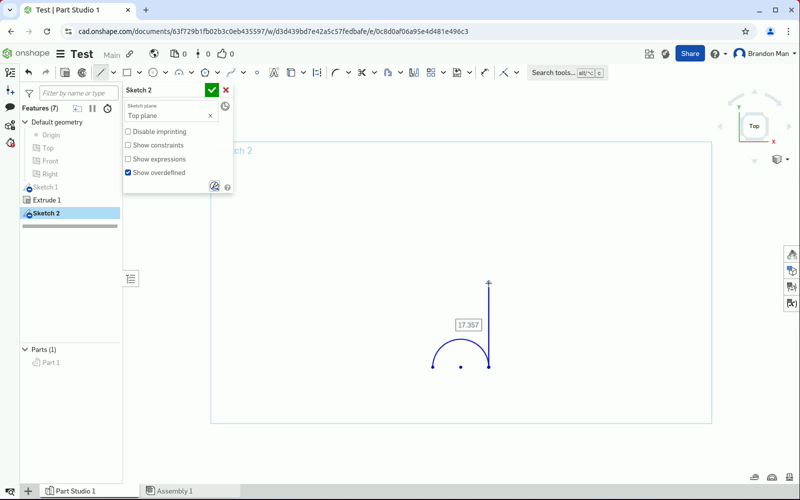
key(esc)
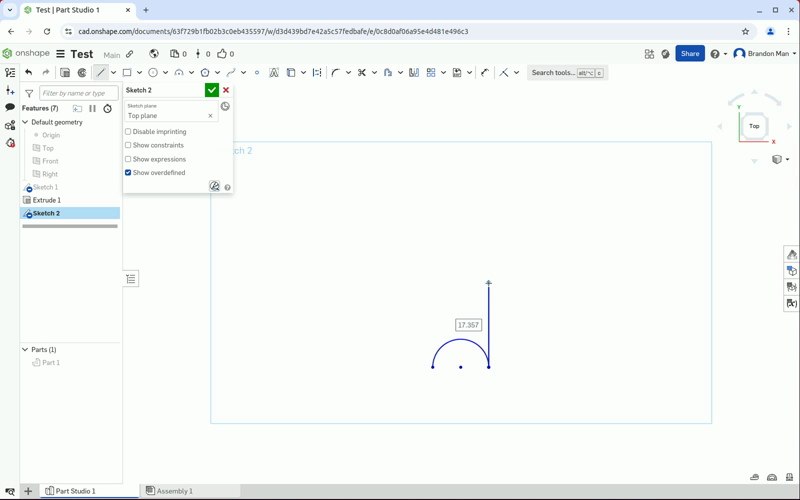
key(a)
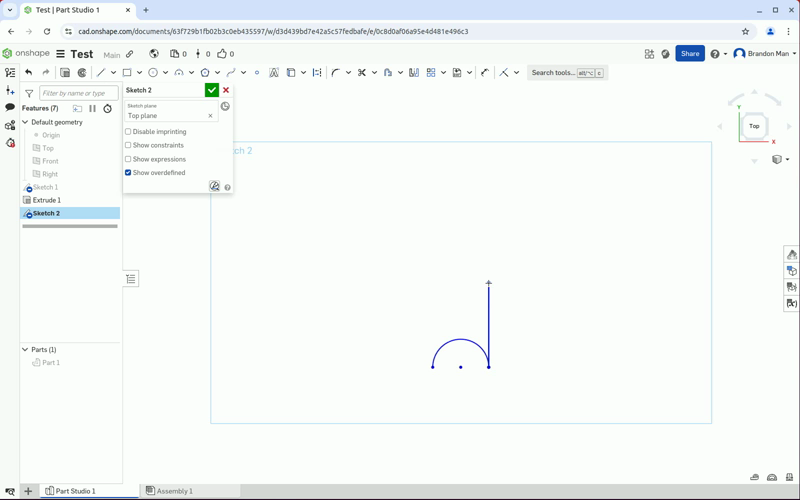
mouse_move(488, 282)
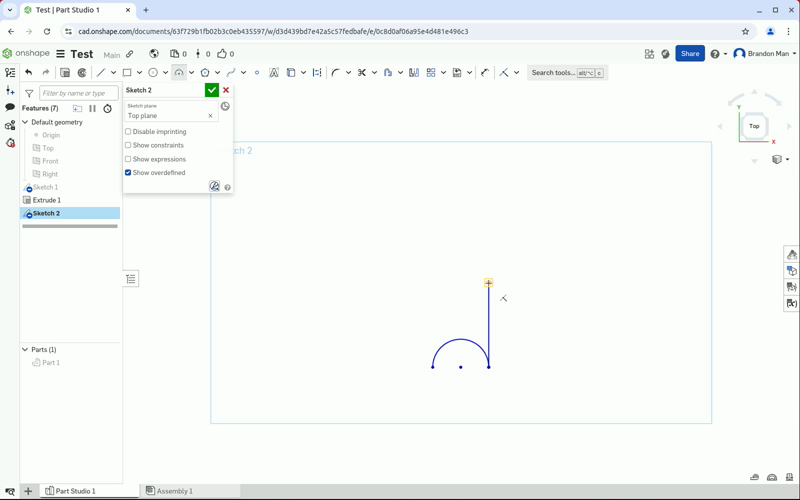
click(488, 282)
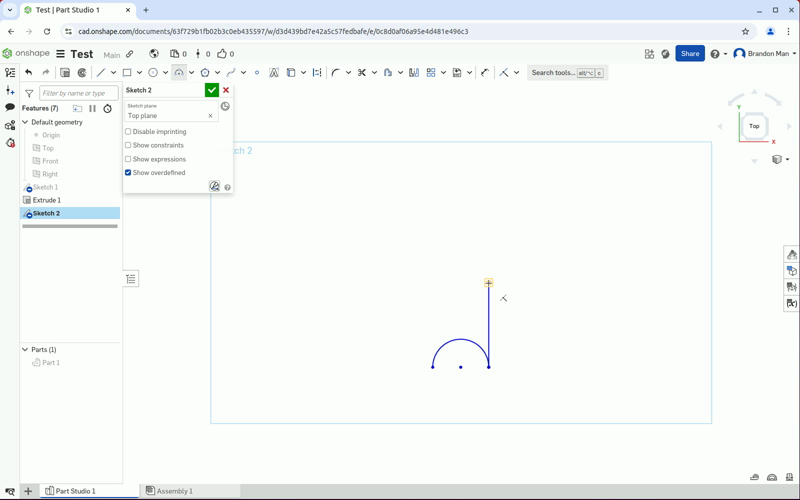
key_down(shift)
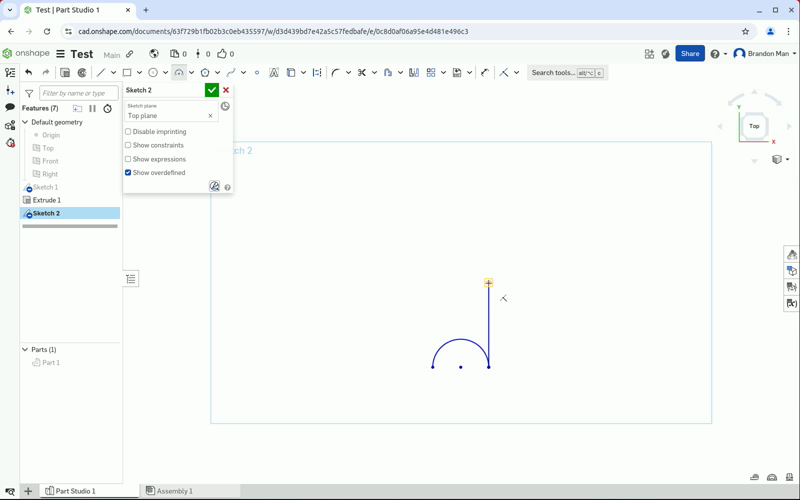
mouse_move(432, 282)
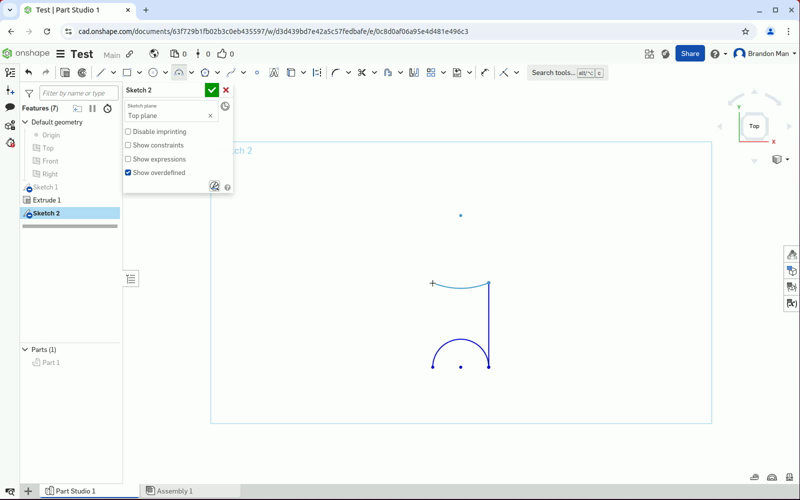
click(432, 282)
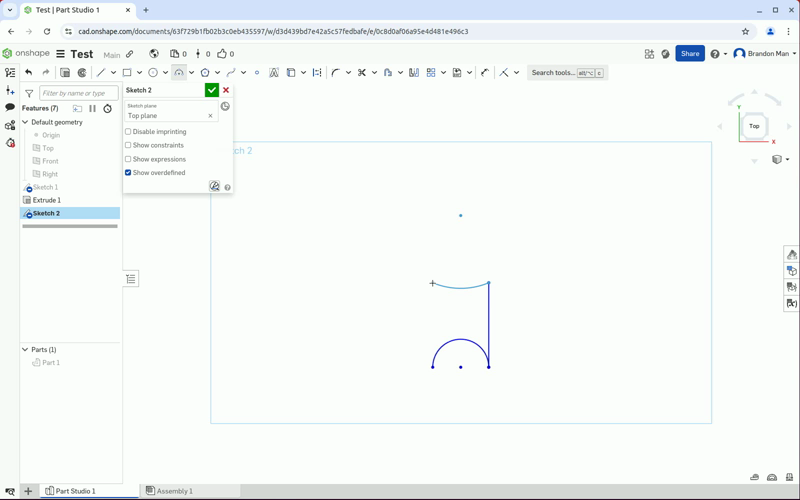
mouse_move(460, 310)
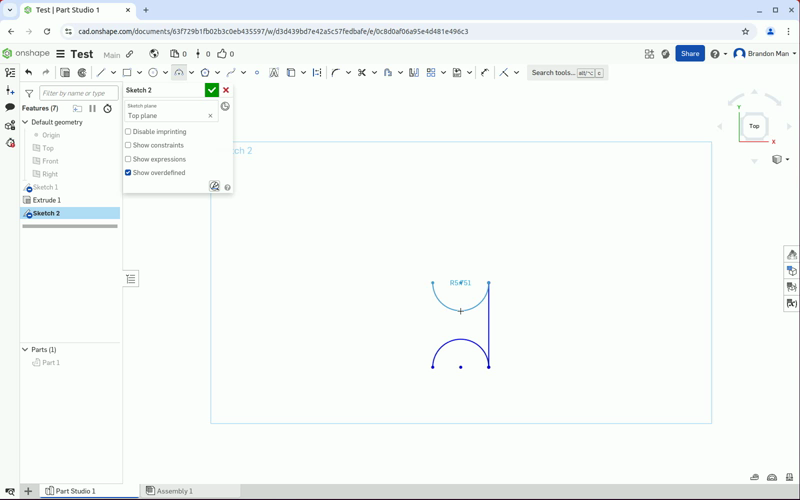
click(460, 310)
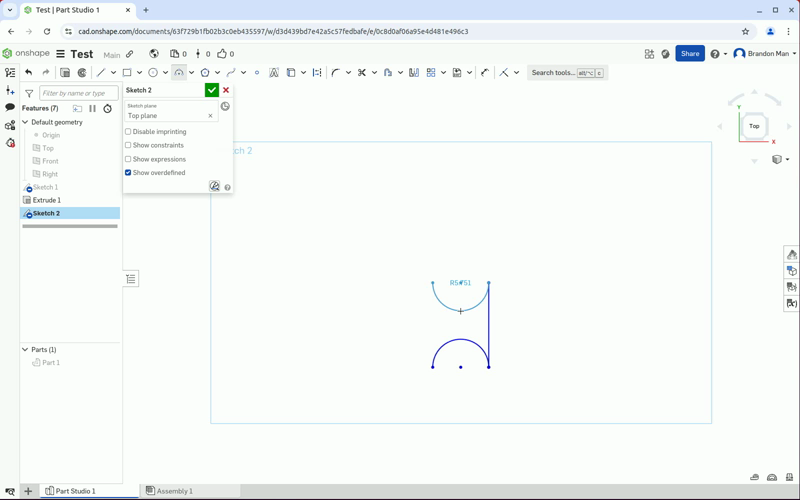
key_up(shift)
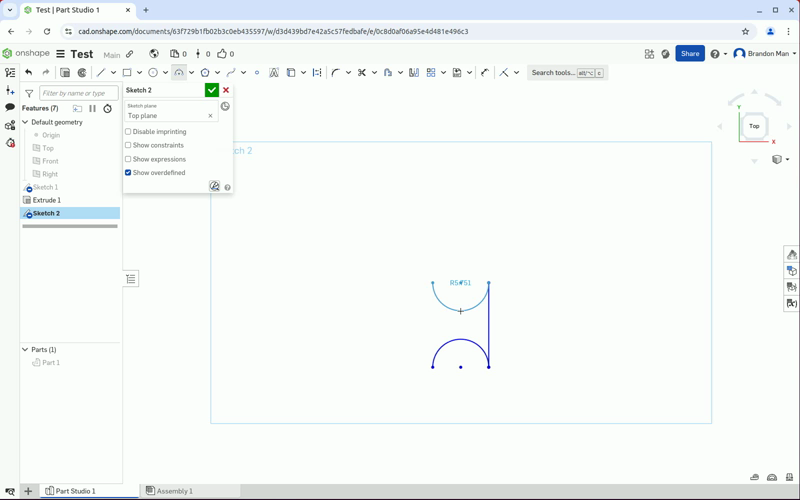
key(esc)
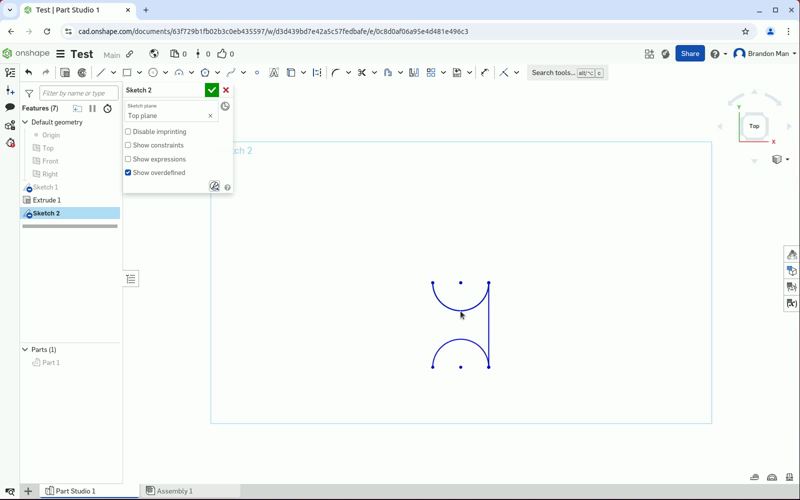
key(l)
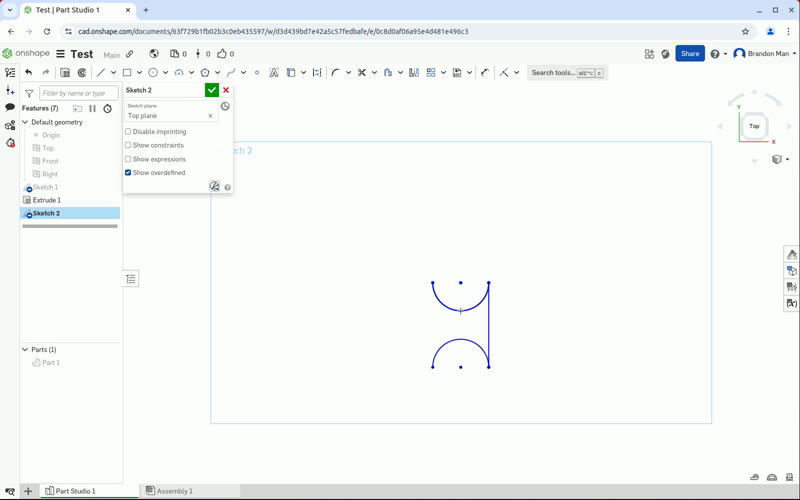
mouse_move(432, 282)
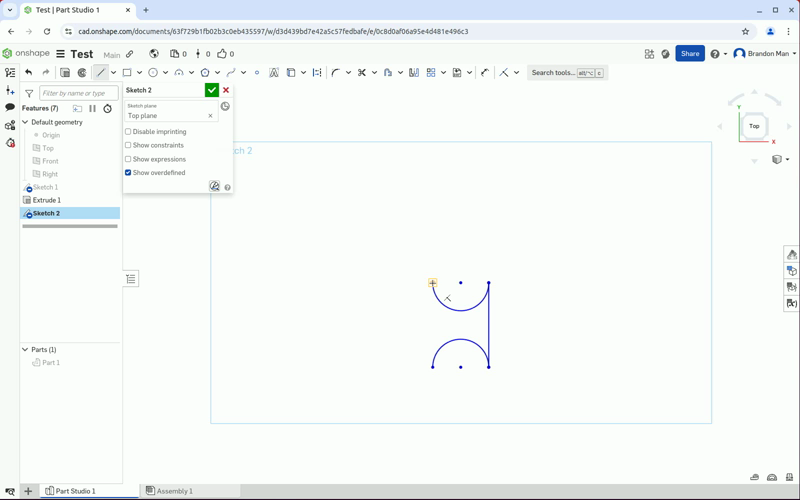
click(432, 282)
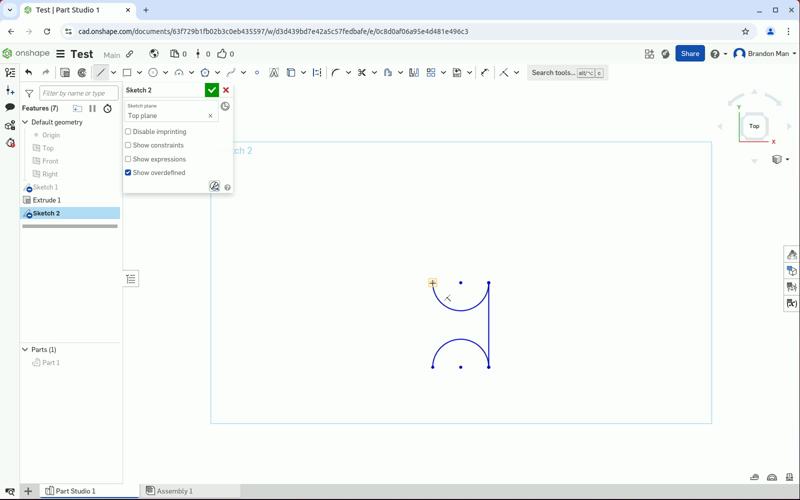
key_down(shift)
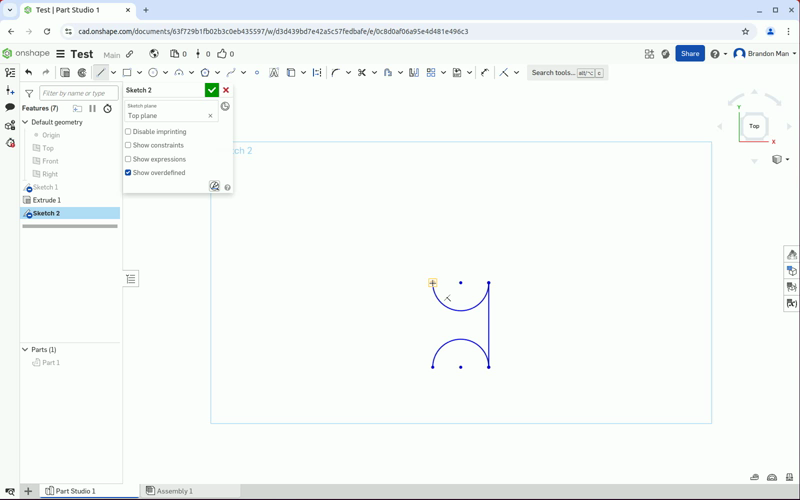
mouse_move(432, 367)
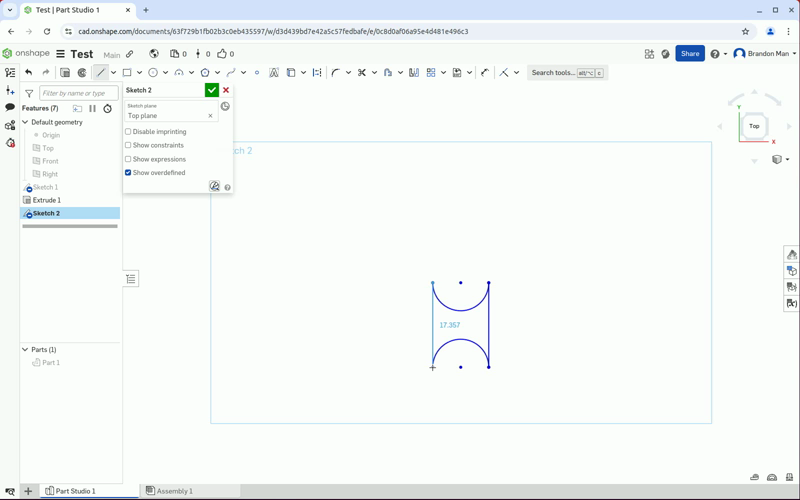
key_up(shift)
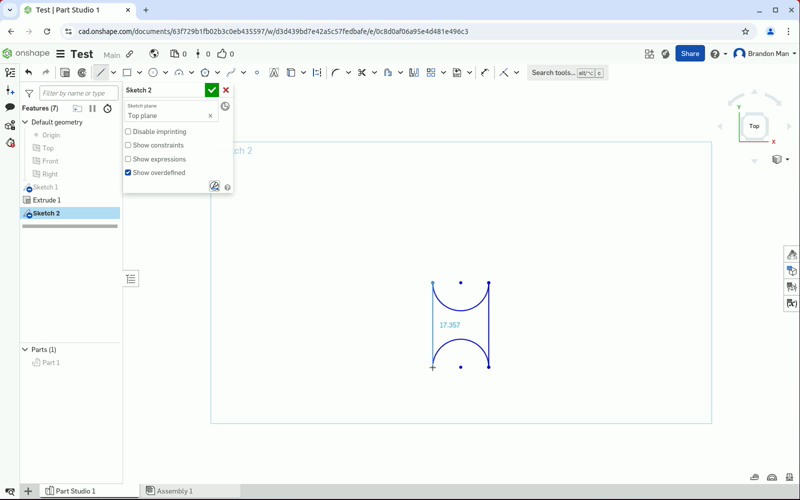
click(432, 367)
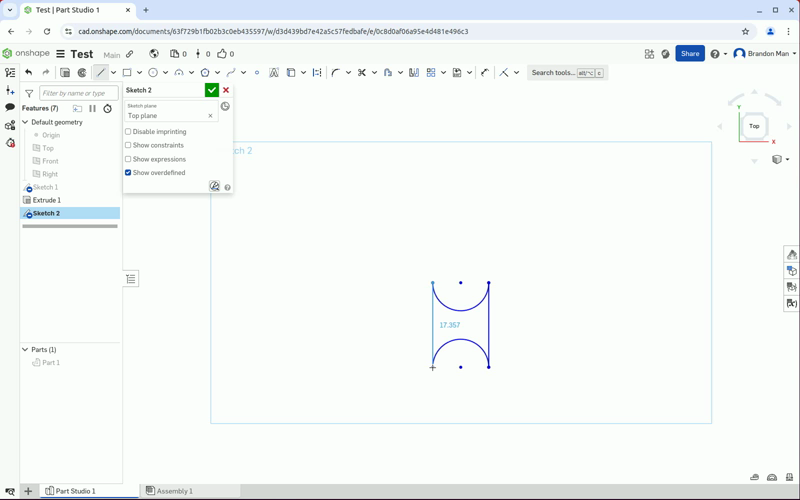
key(esc)
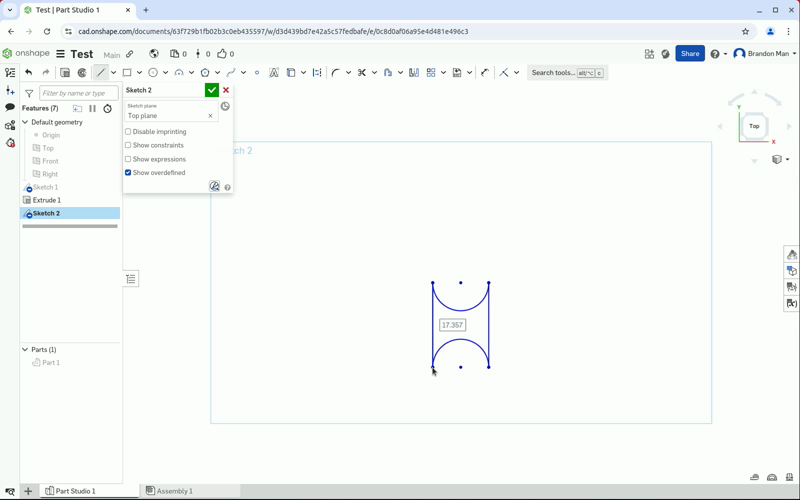
mouse_move(464, 347)
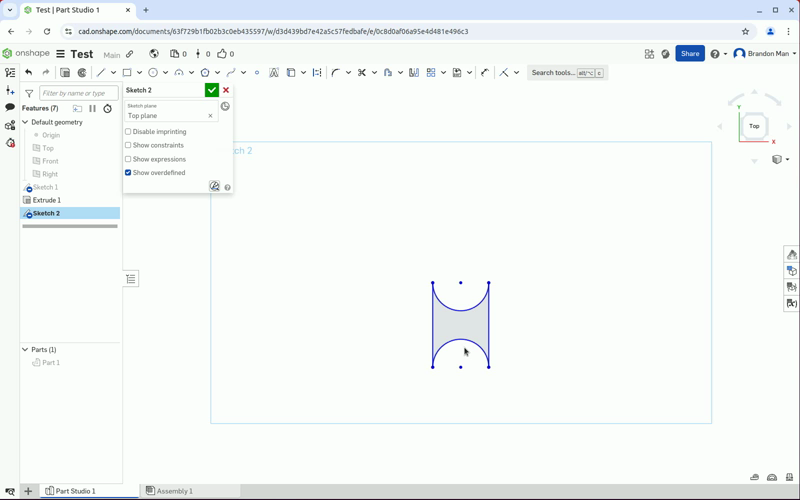
scroll(6)
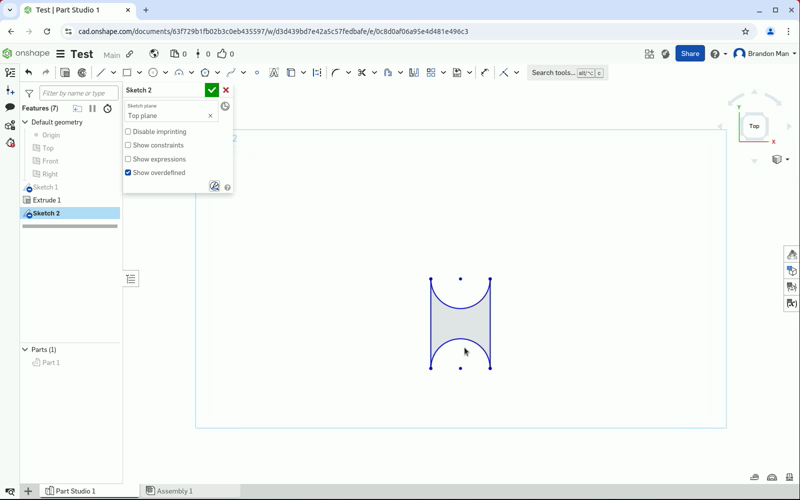
scroll(6)
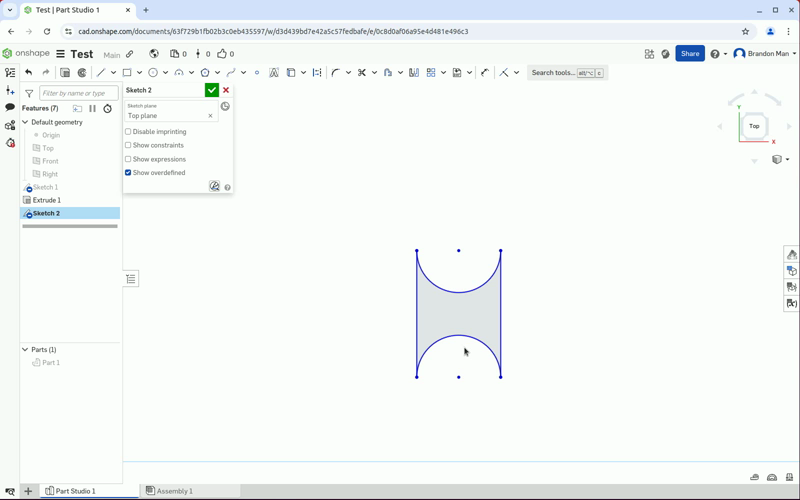
scroll(6)
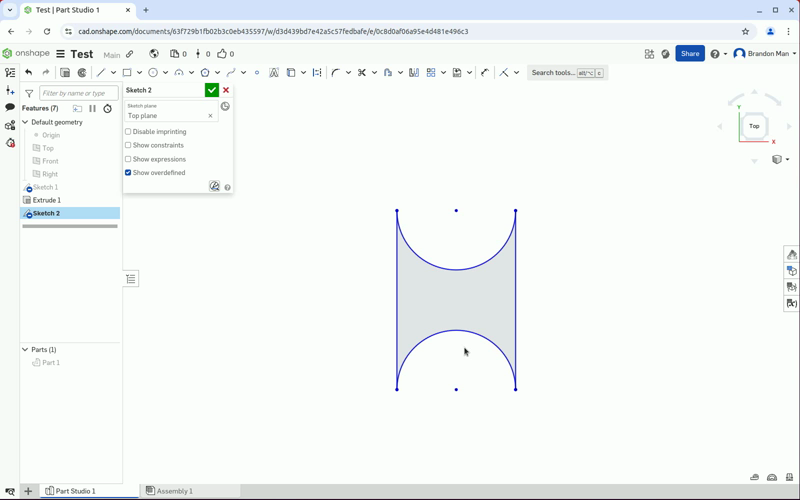
scroll(6)
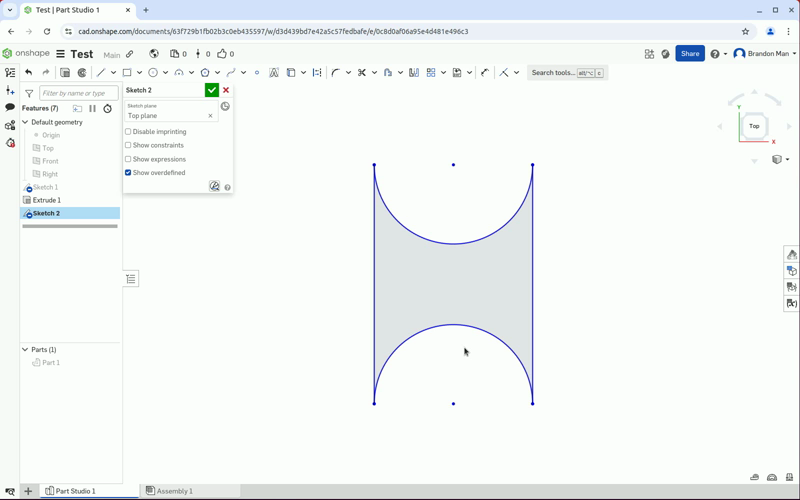
scroll(6)
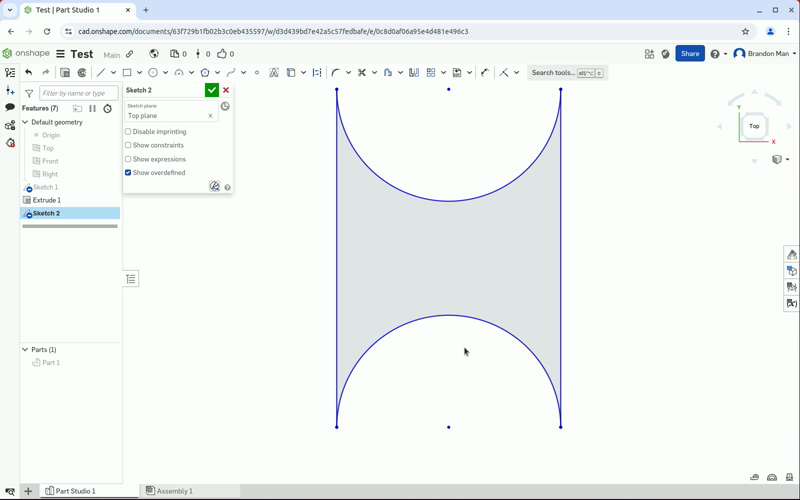
scroll(6)
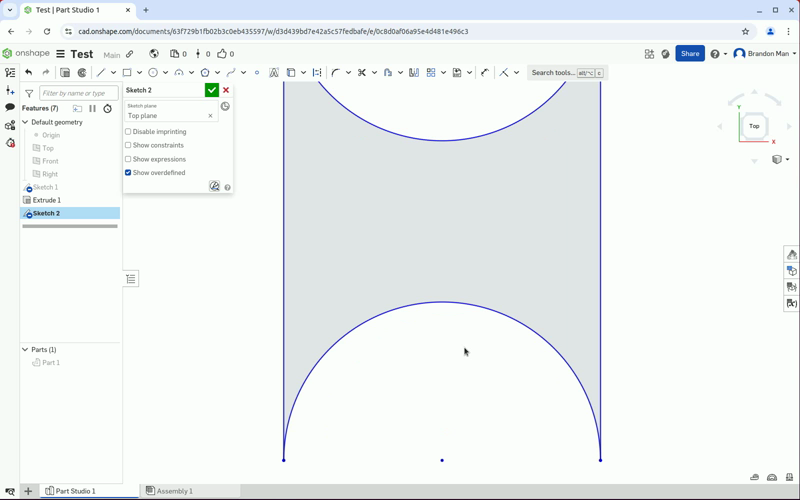
scroll(6)
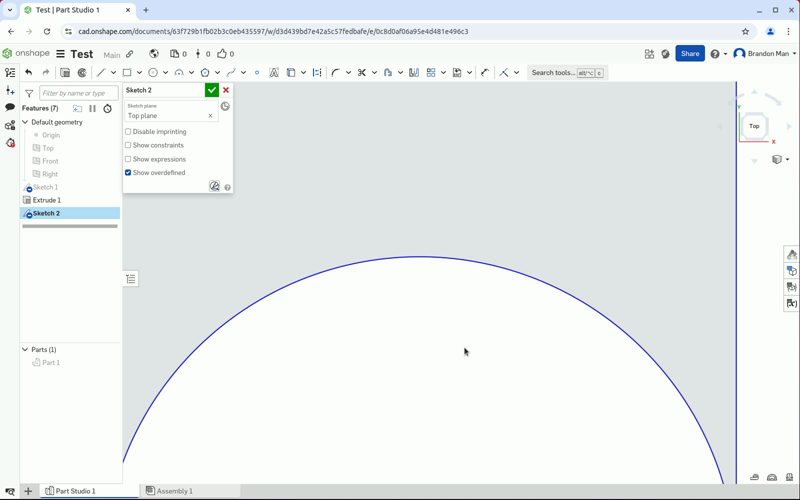
click(464, 347)
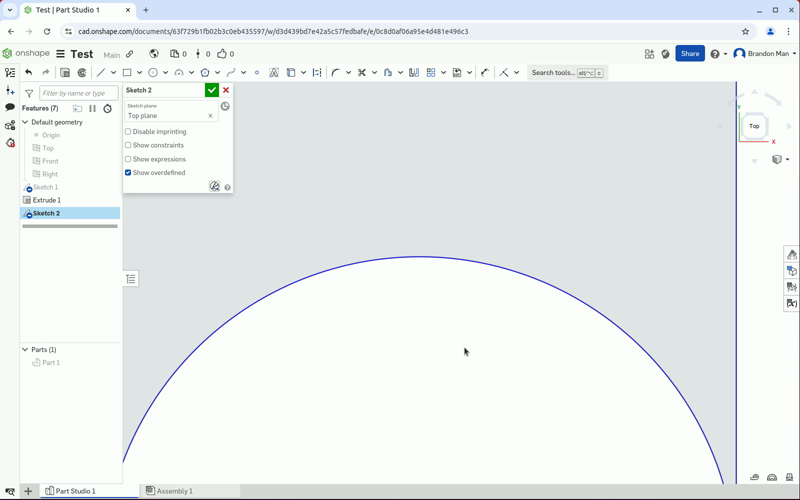
scroll(-6)
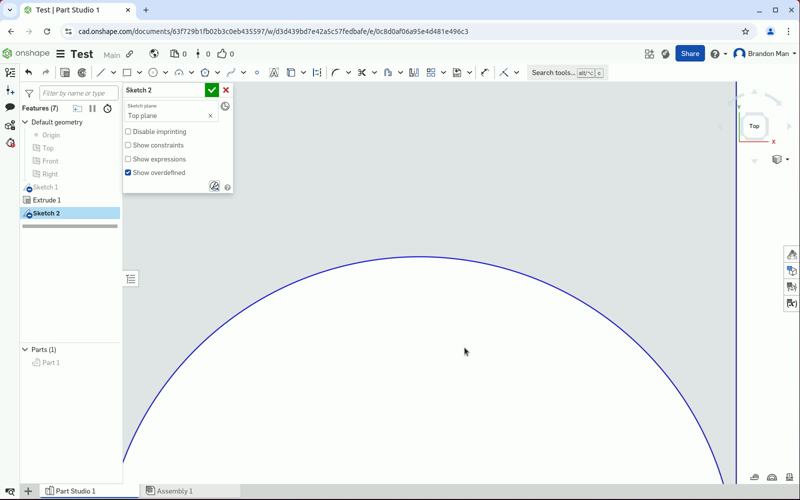
scroll(-6)
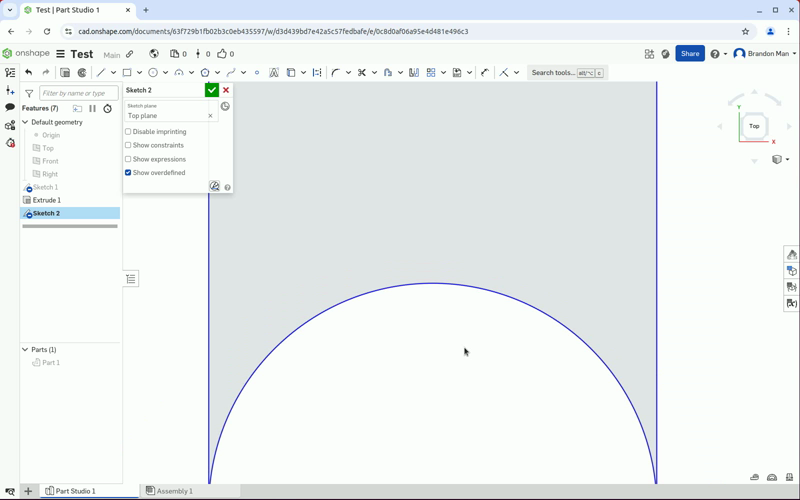
scroll(-6)
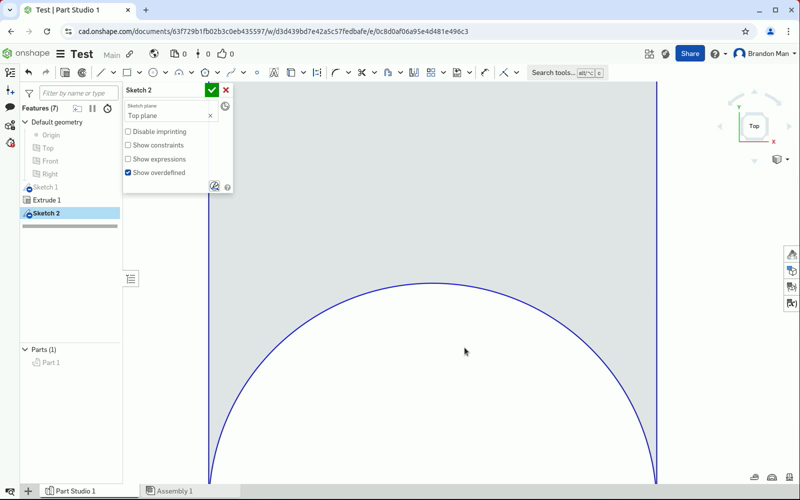
scroll(-6)
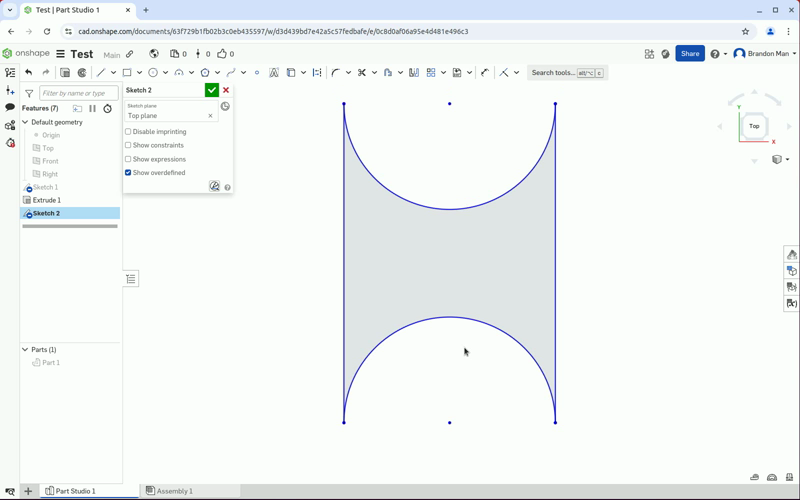
scroll(-6)
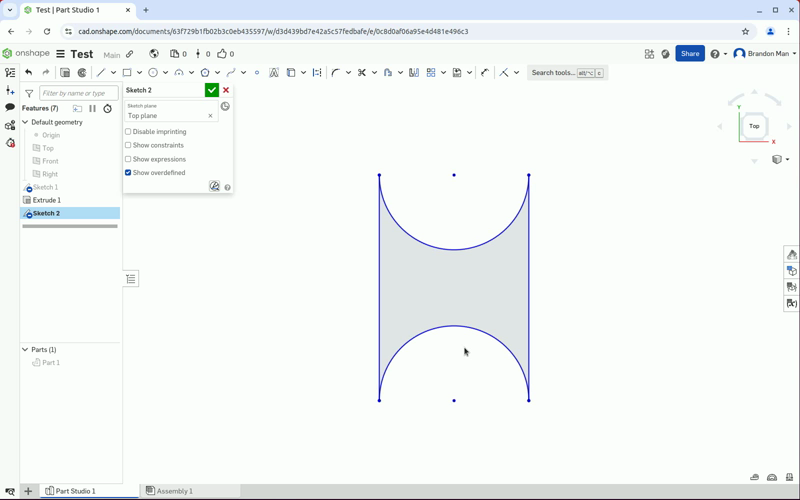
scroll(-6)
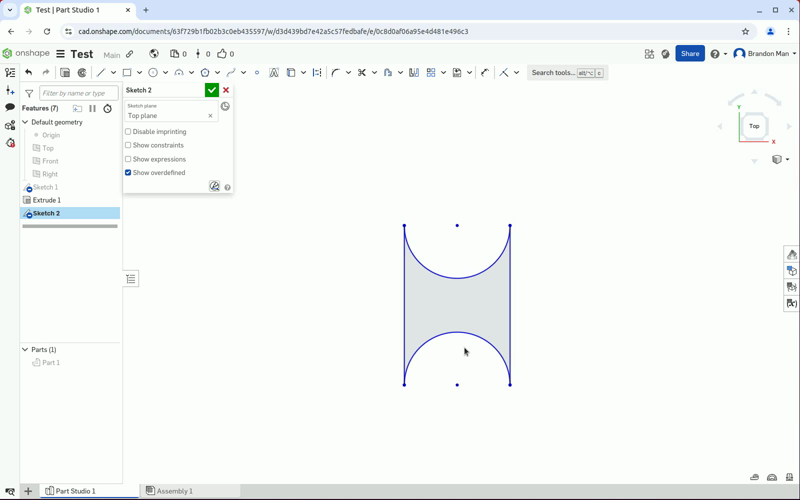
scroll(-6)
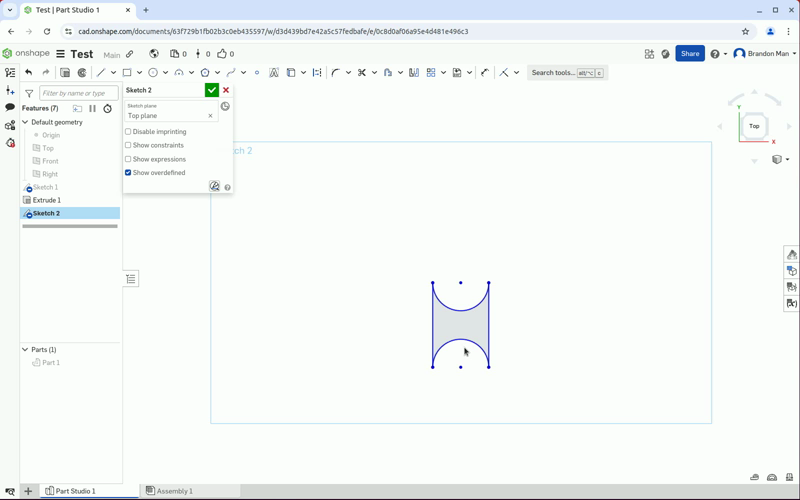
mouse_move(73, 352)
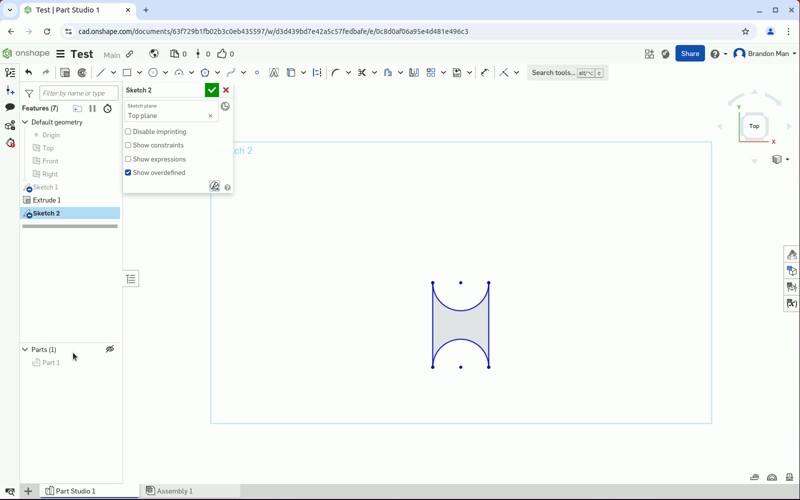
key(shift+y)
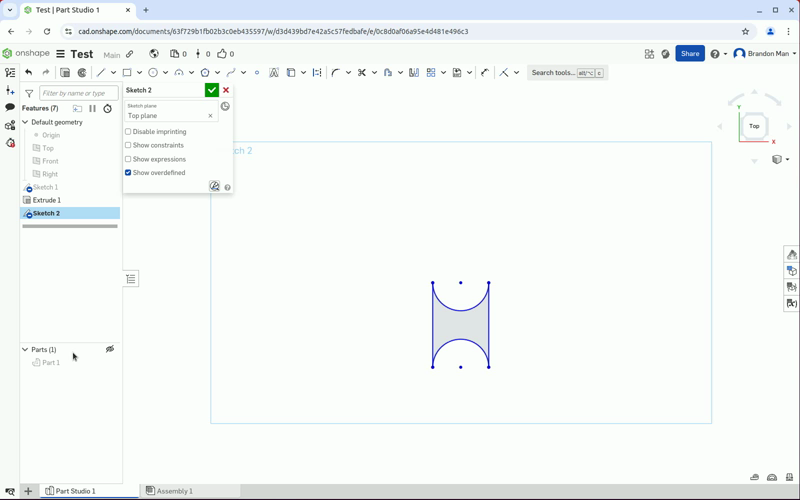
key(shift+e)
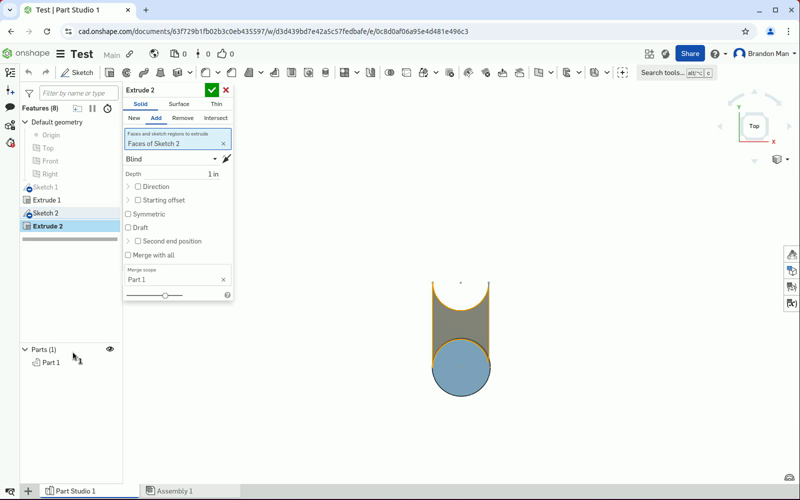
mouse_move(143, 106)
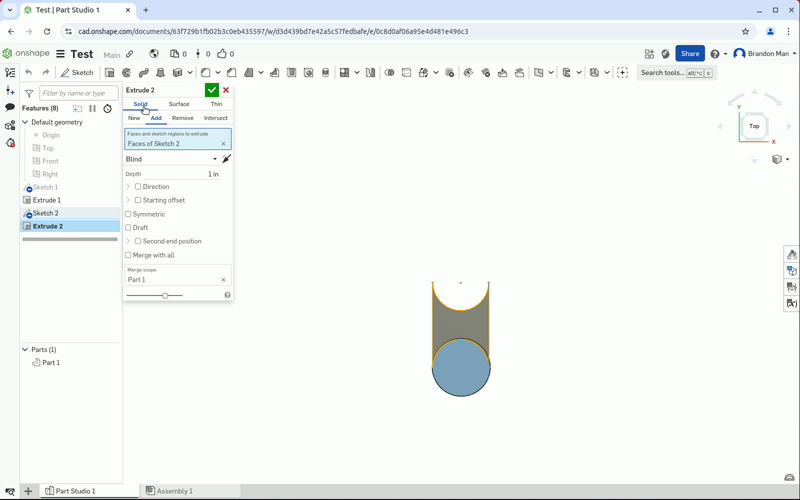
click(143, 106)
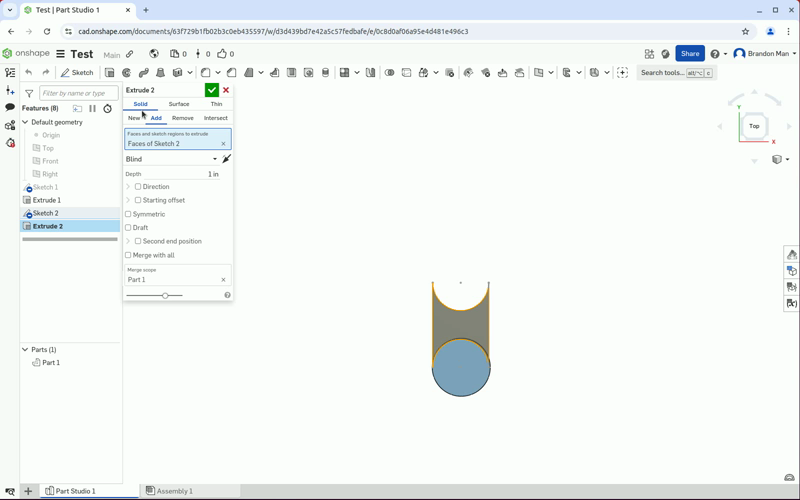
mouse_move(137, 120)
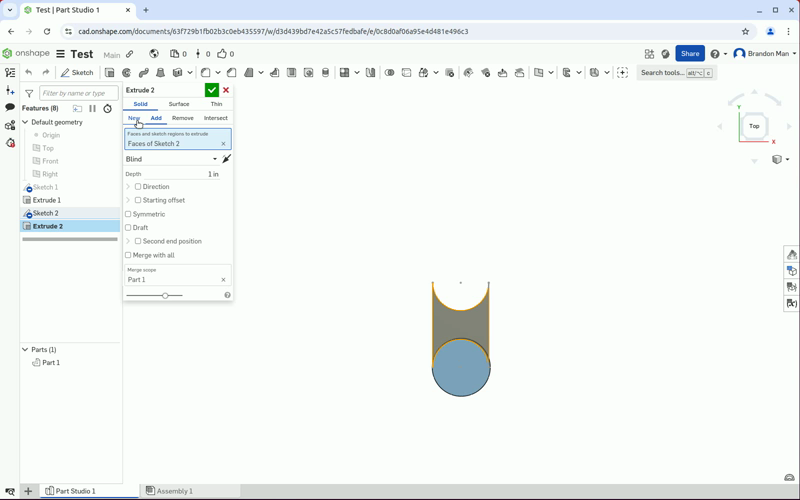
click(137, 120)
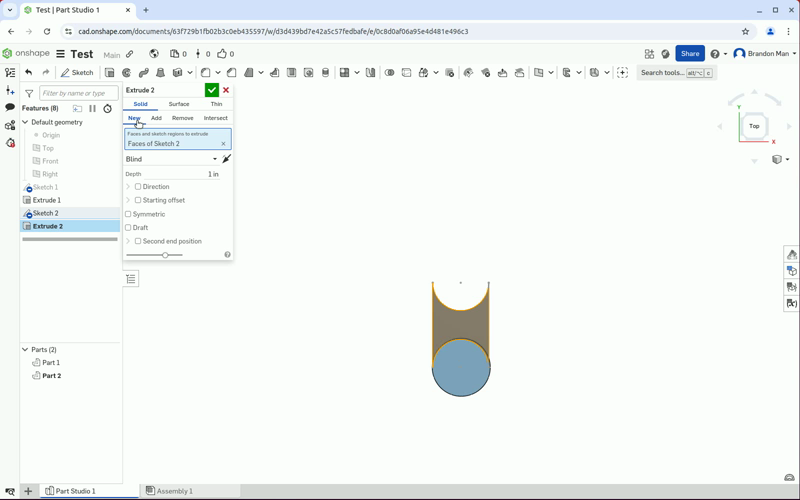
key(tab, 4)
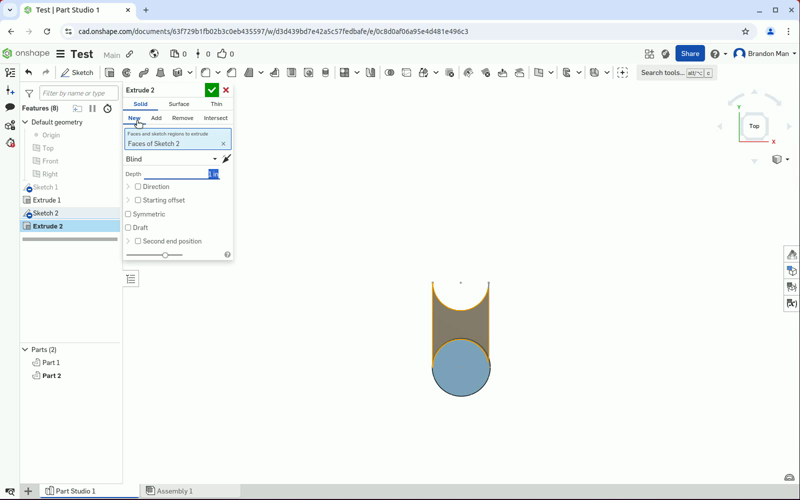
text(1.204)
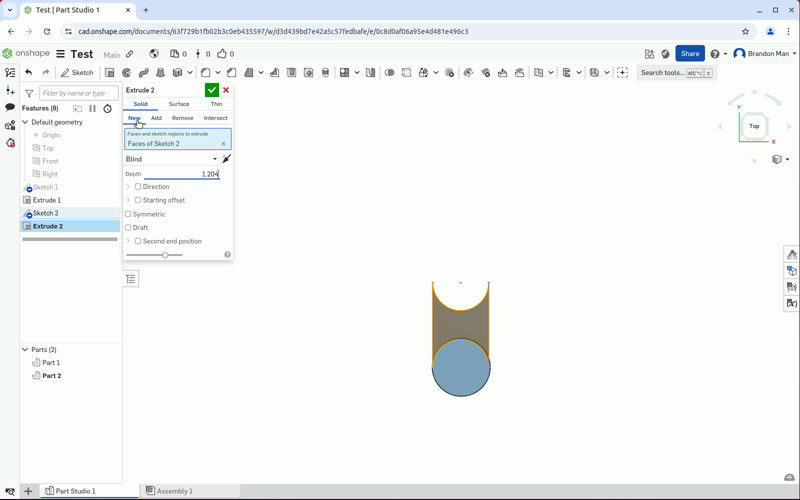
key(enter)
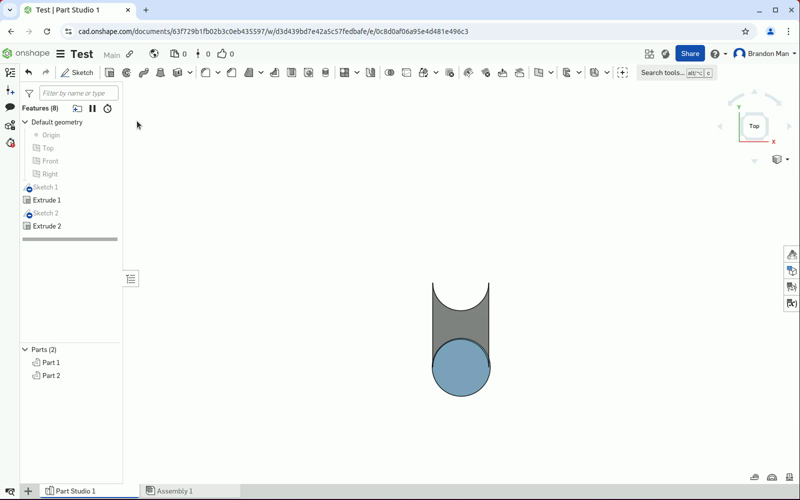
key(shift+h)
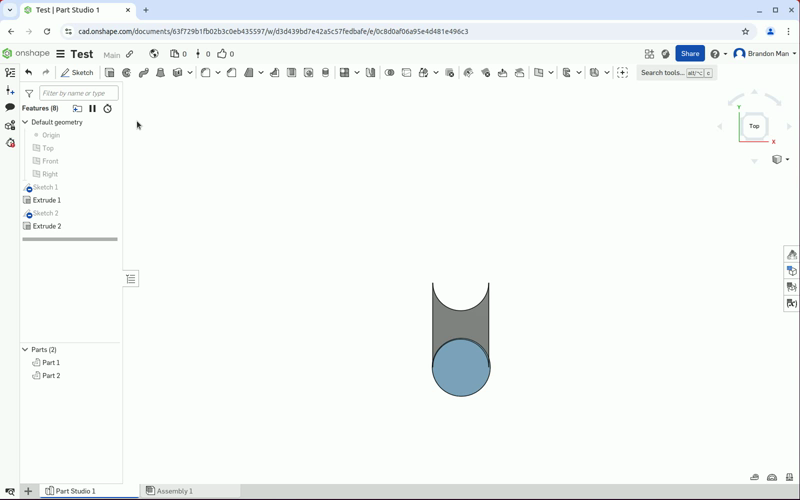
key(shift+h)
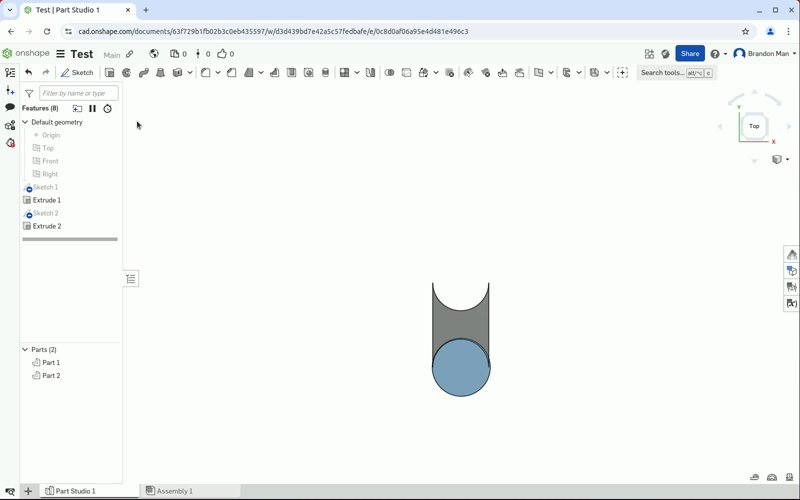
mouse_move(73, 189)
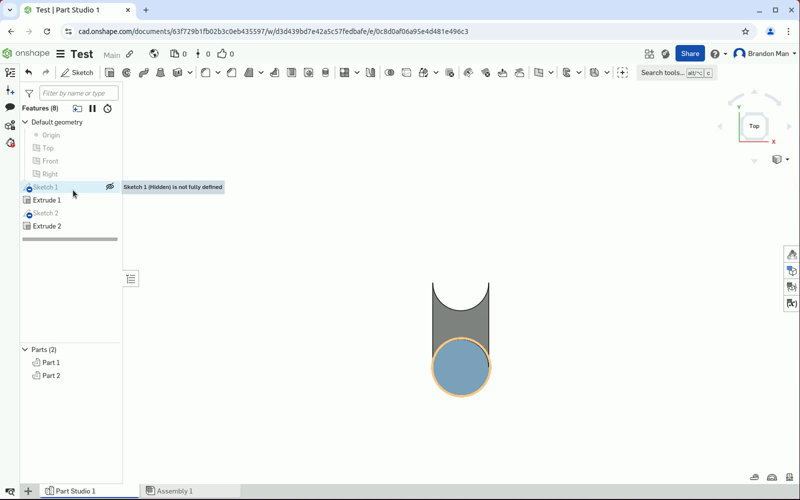
click(73, 189)
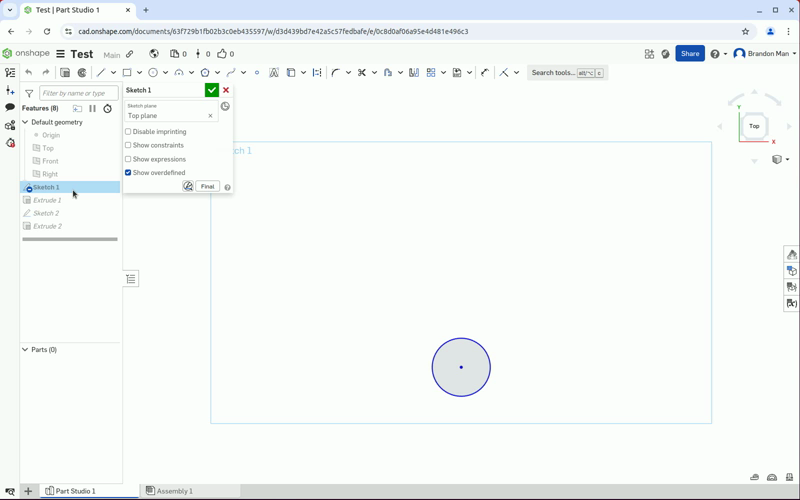
mouse_move(229, 92)
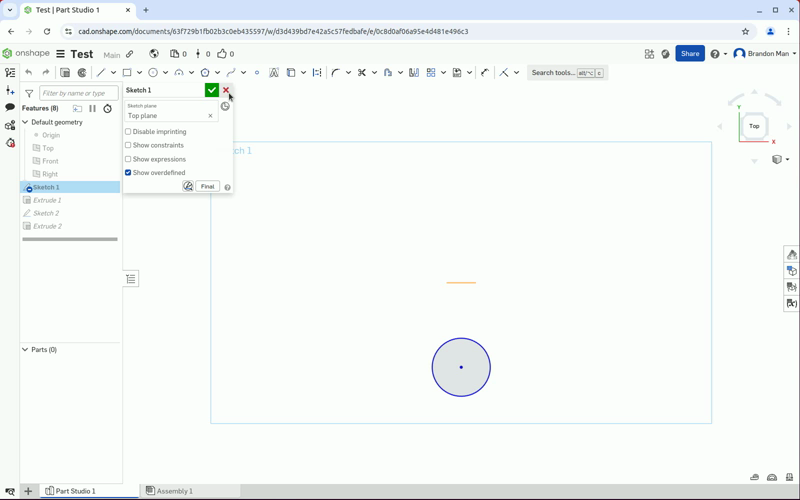
click(229, 92)
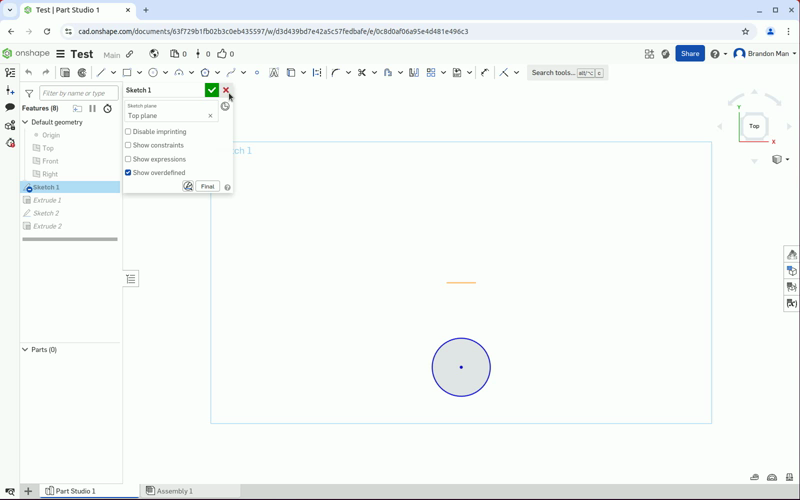
key(shift+s)
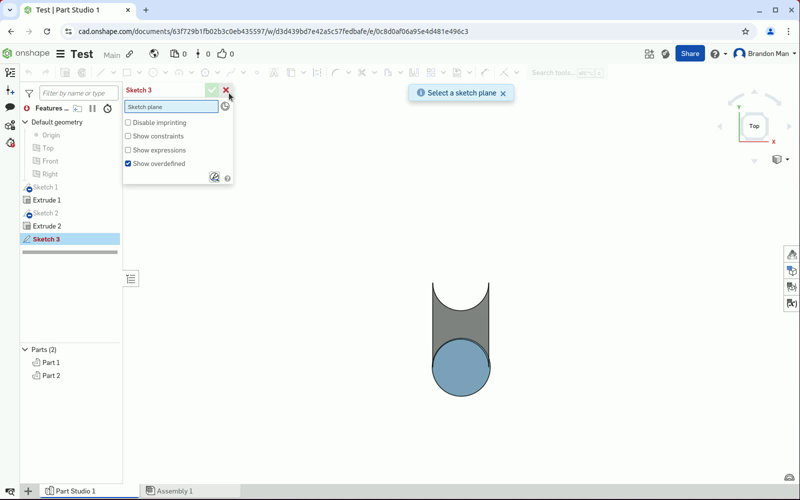
mouse_move(73, 150)
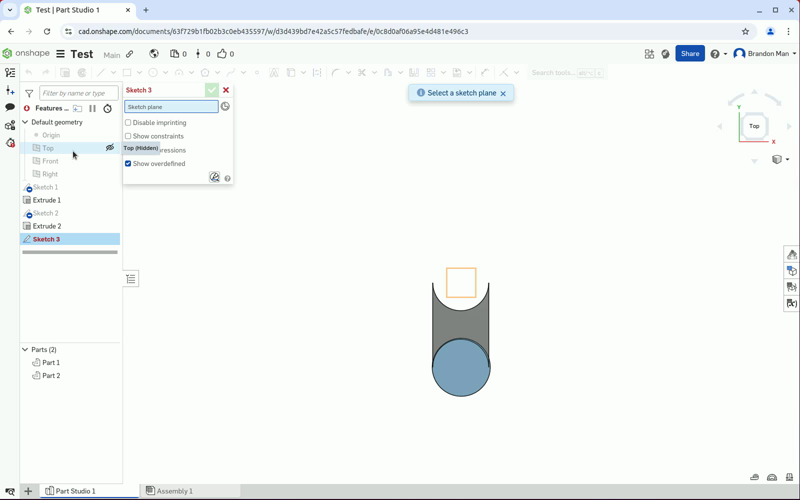
click(73, 150)
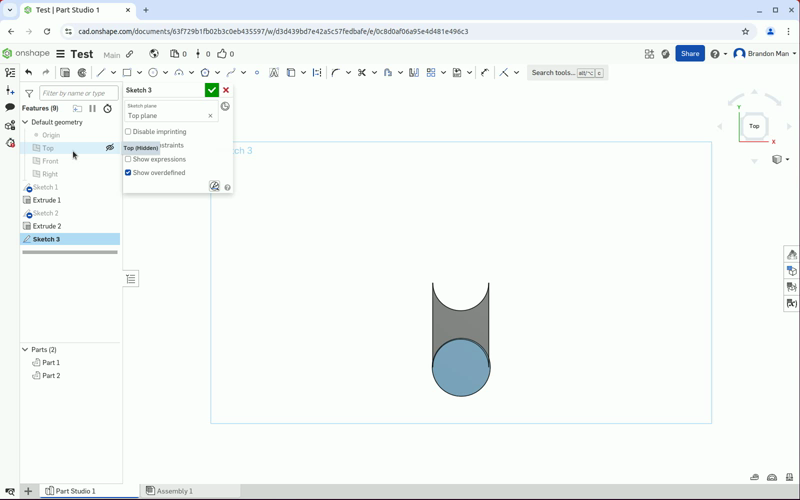
mouse_move(73, 352)
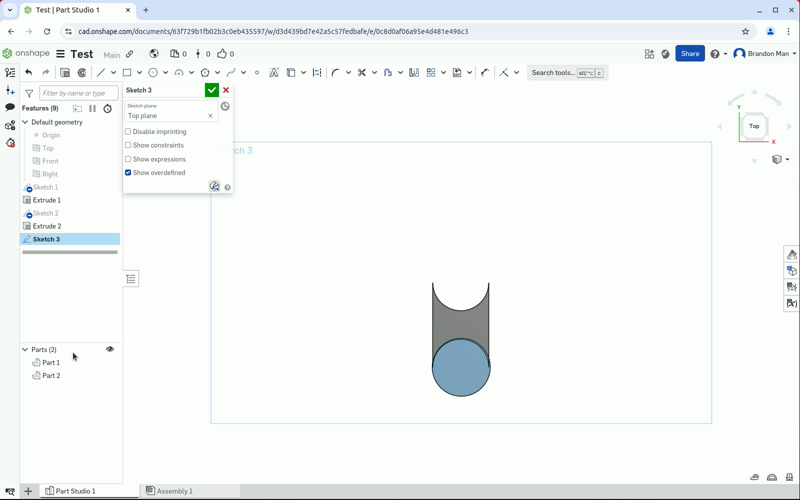
key(y)
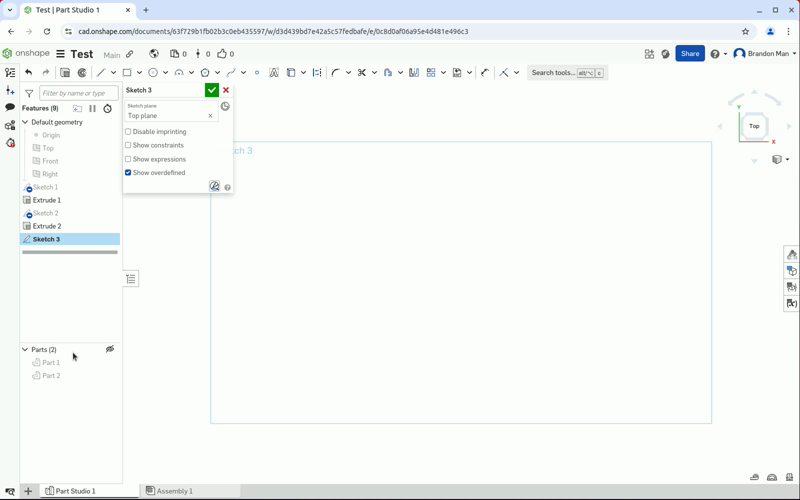
key(c)
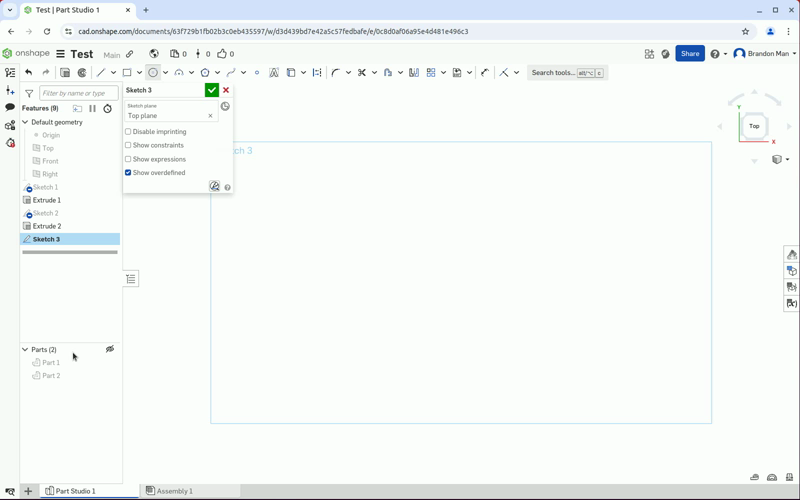
key_down(shift)
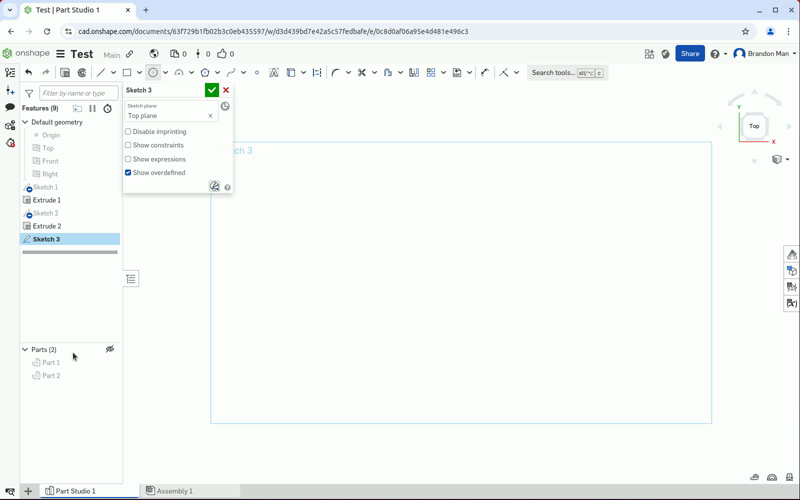
mouse_move(461, 282)
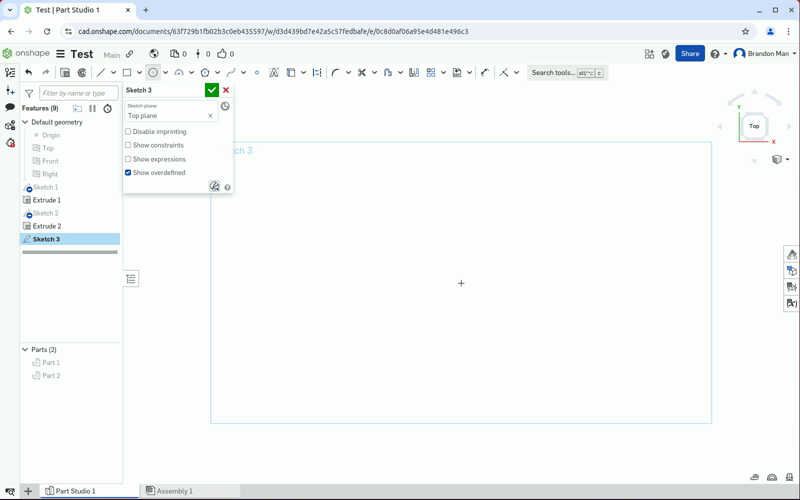
click(461, 282)
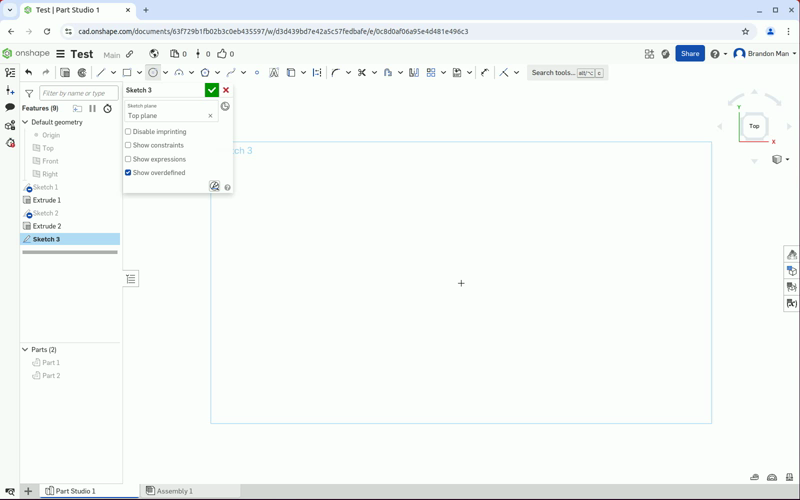
key_up(shift)
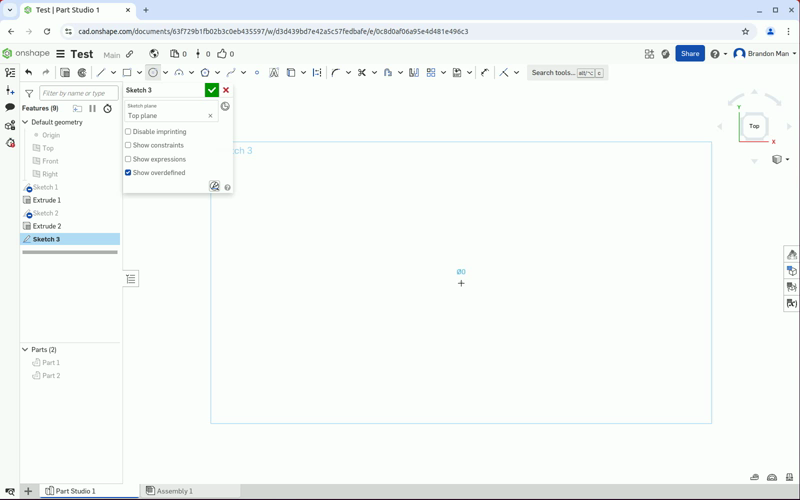
mouse_move(490, 282)
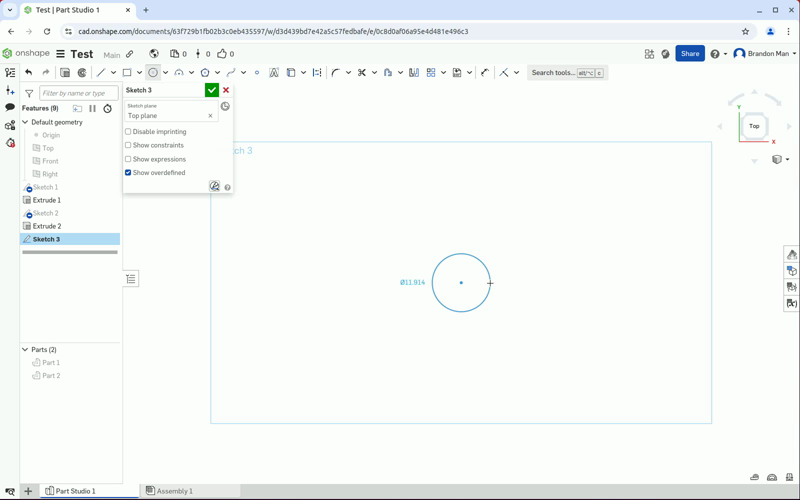
click(490, 282)
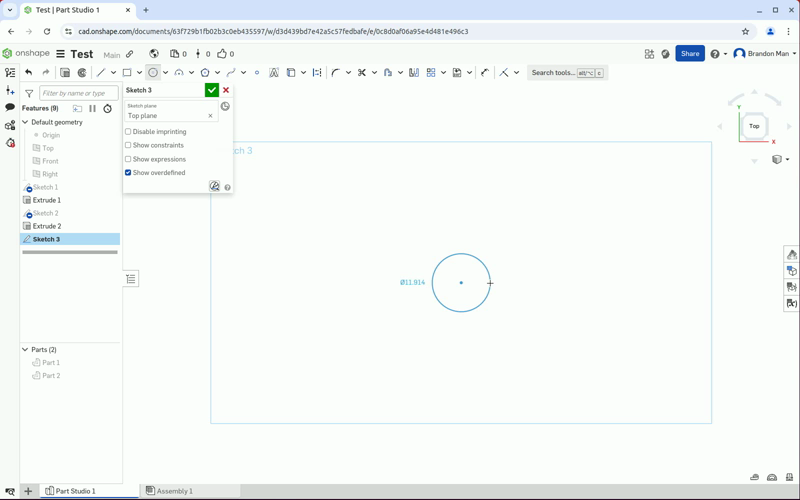
key(esc)
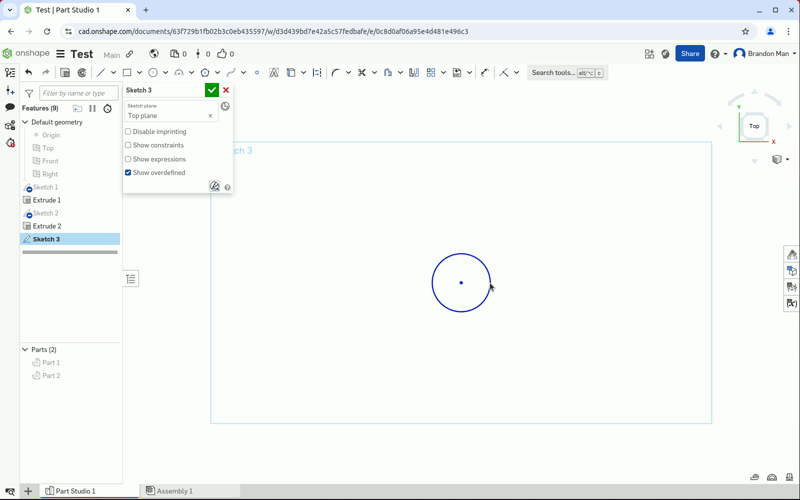
key(c)
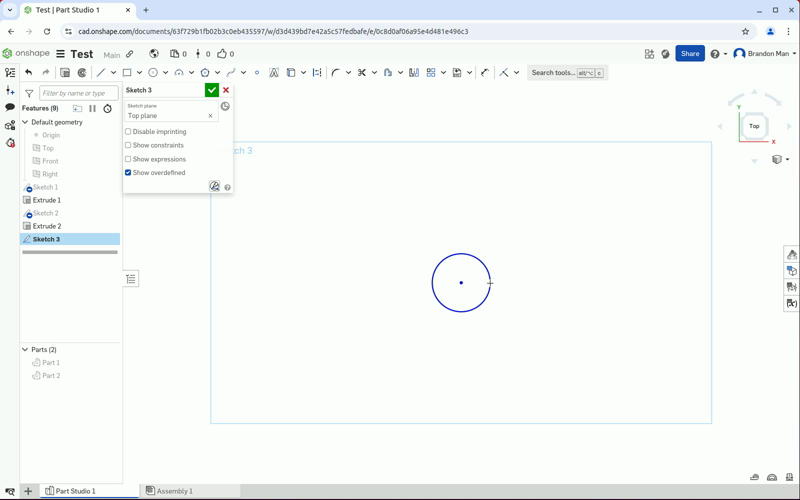
key_down(shift)
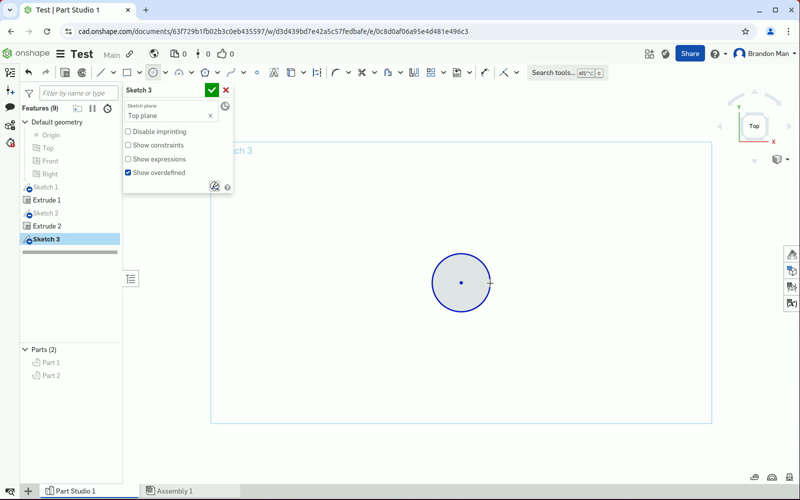
mouse_move(461, 282)
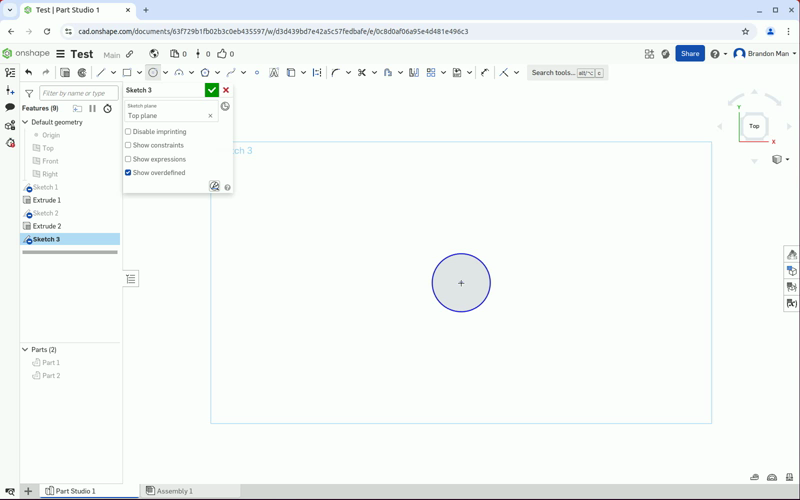
click(461, 282)
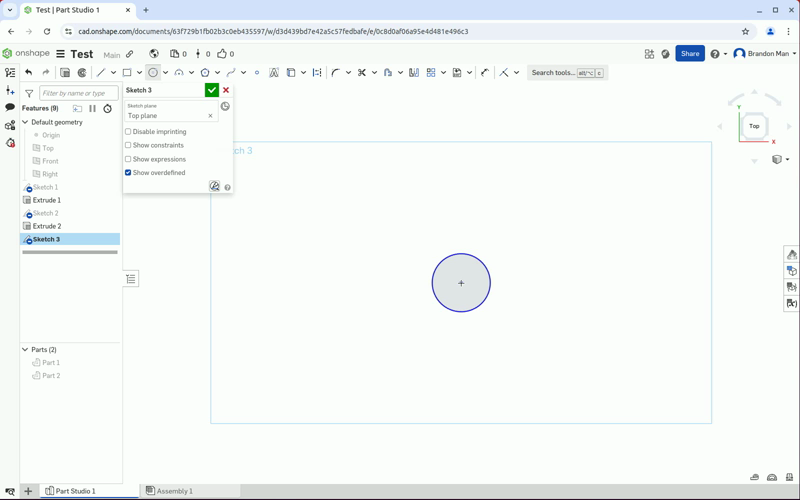
key_up(shift)
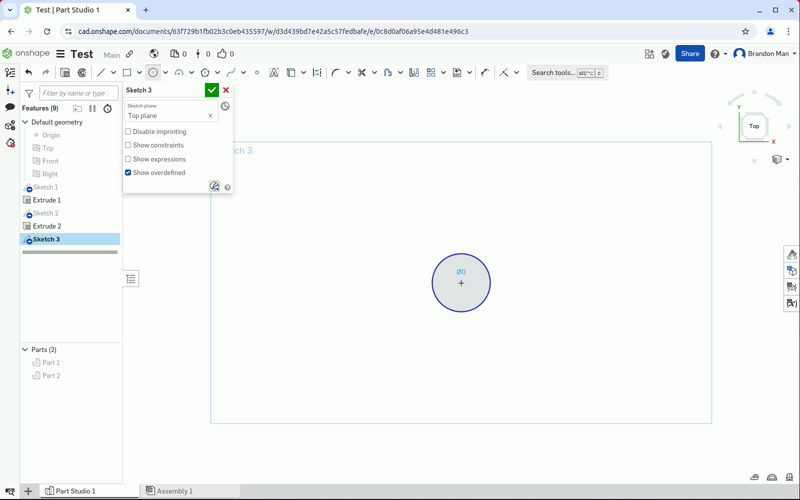
mouse_move(477, 282)
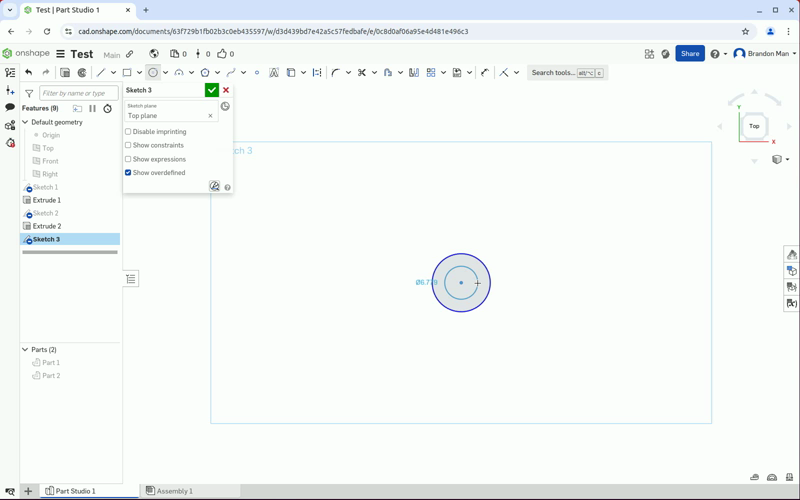
click(477, 282)
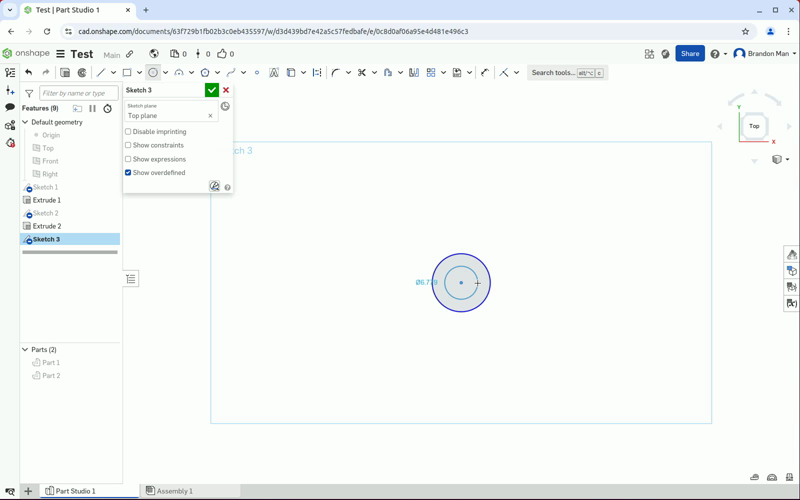
key(esc)
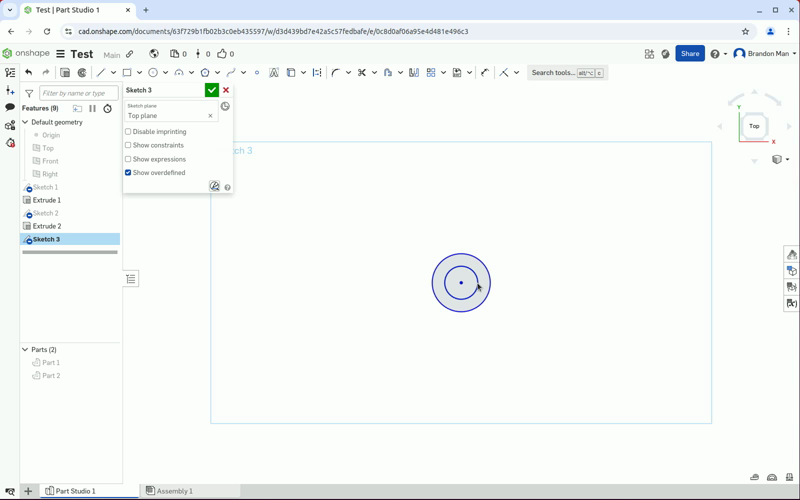
mouse_move(486, 285)
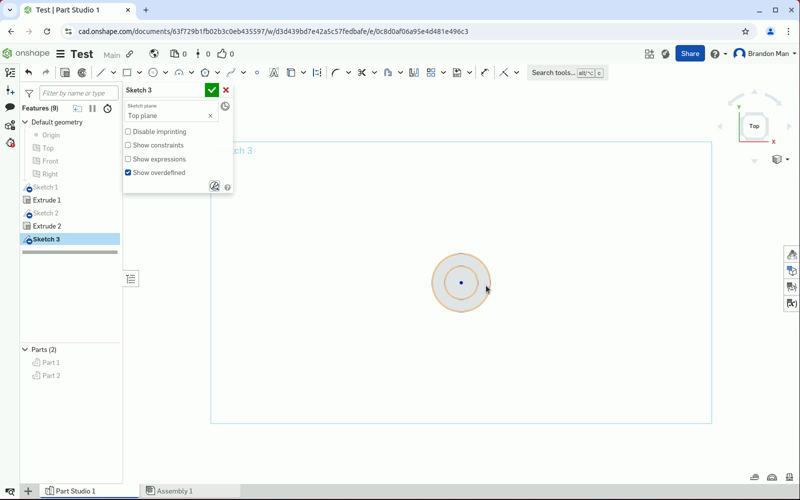
scroll(6)
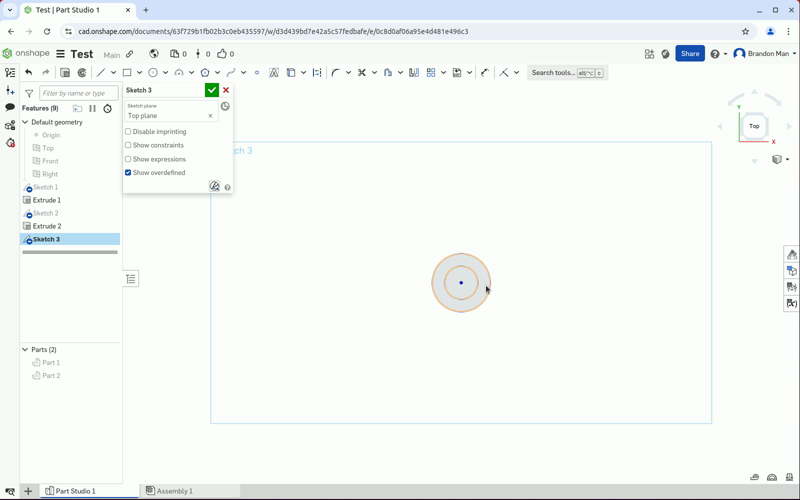
scroll(6)
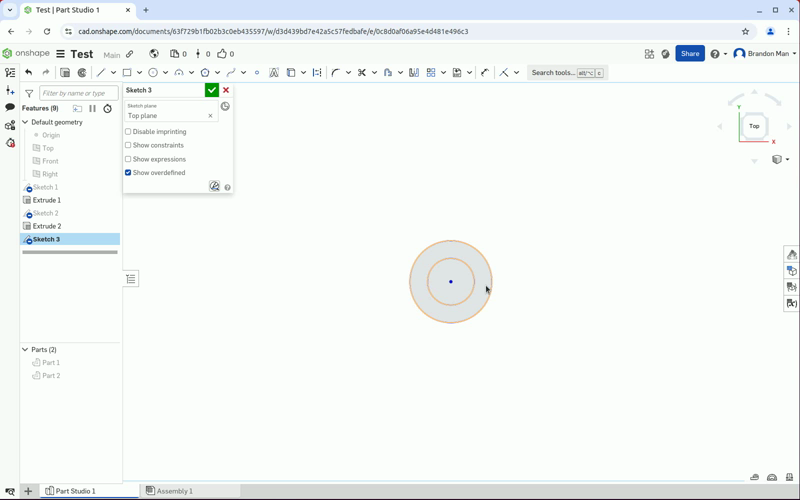
scroll(6)
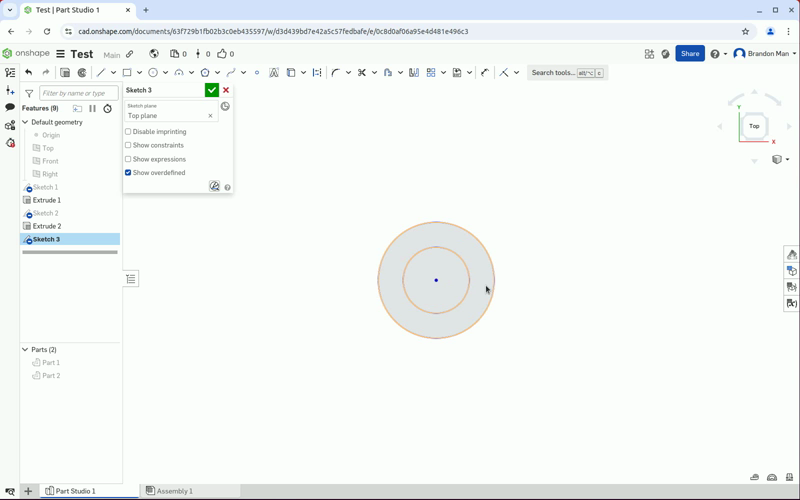
scroll(6)
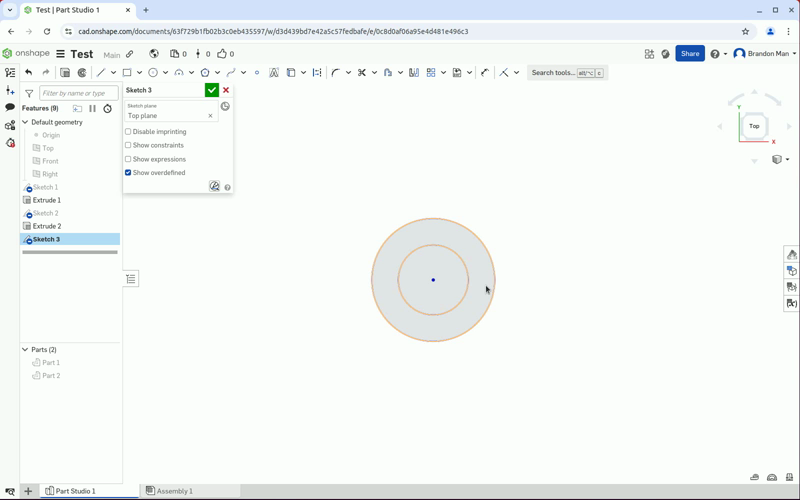
scroll(6)
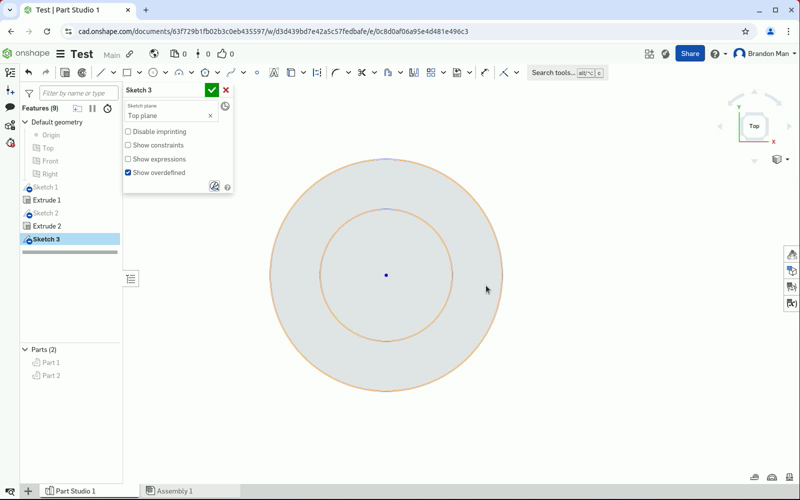
scroll(6)
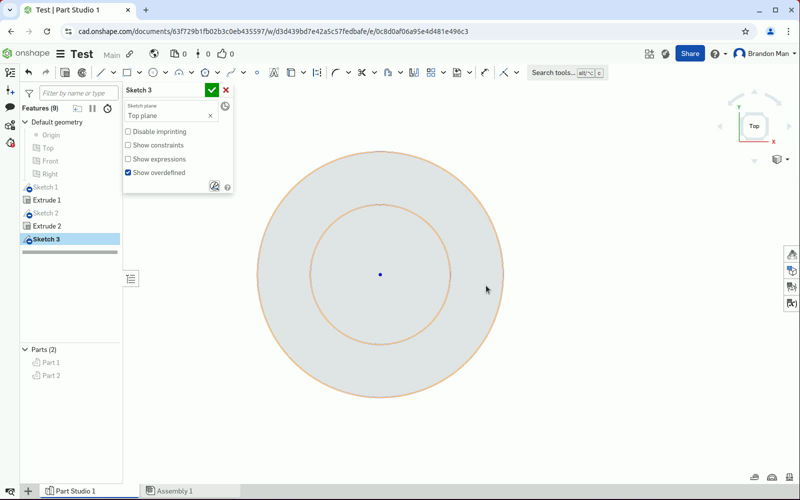
scroll(6)
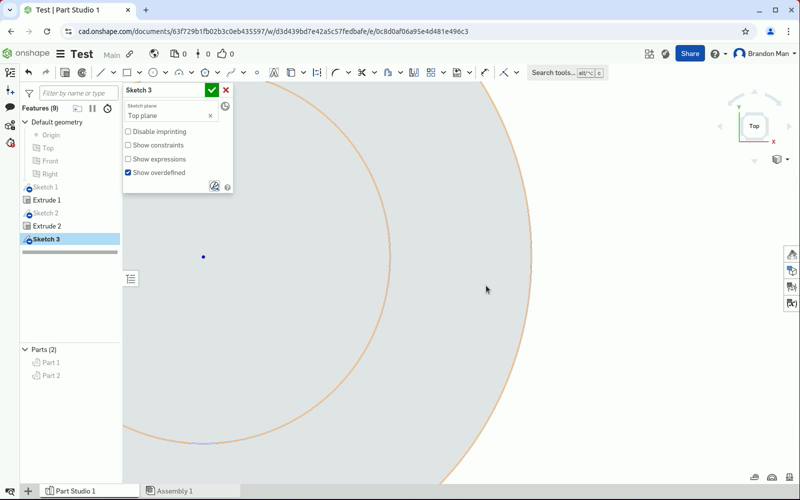
click(486, 285)
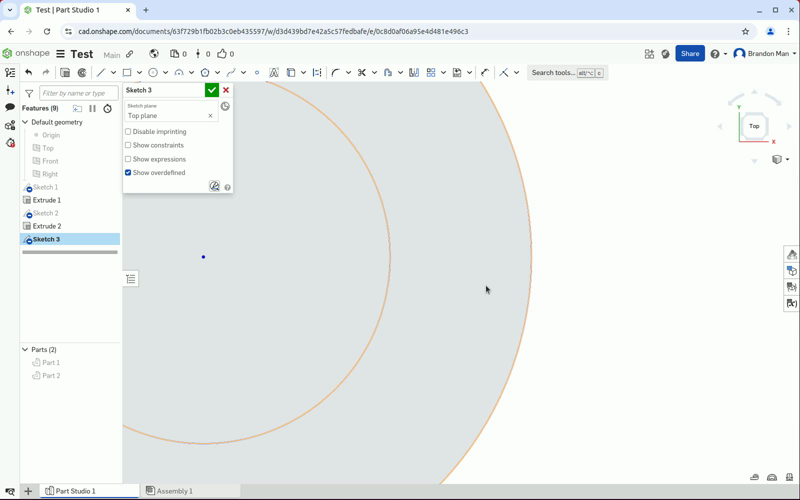
scroll(-6)
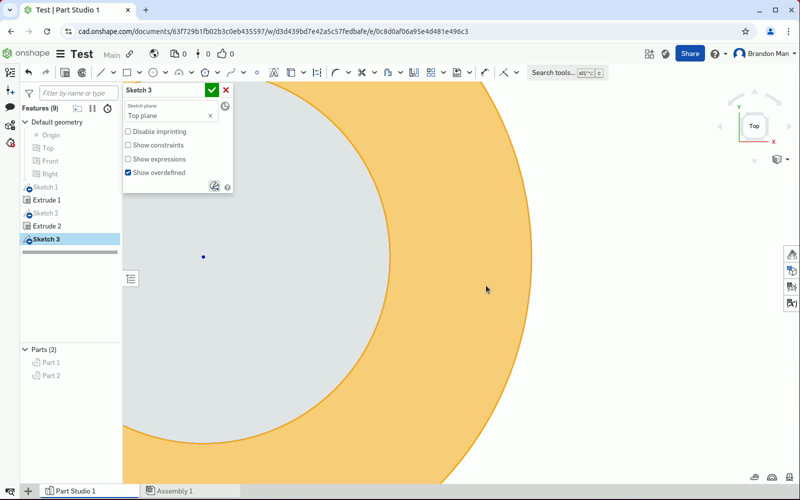
scroll(-6)
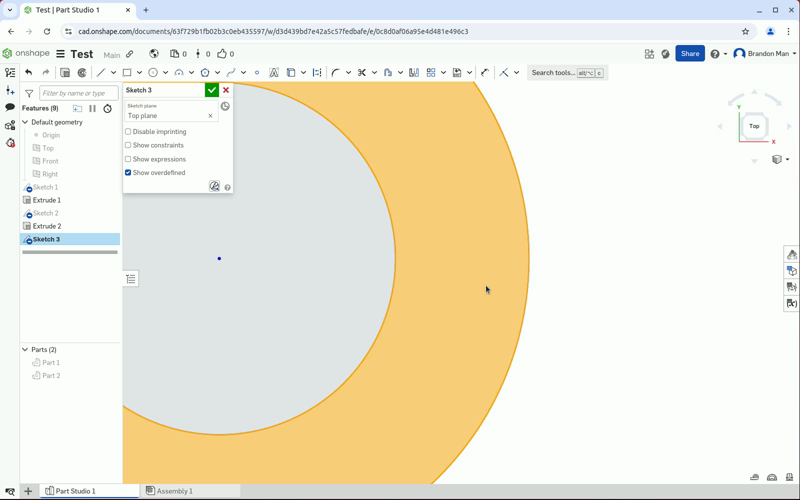
scroll(-6)
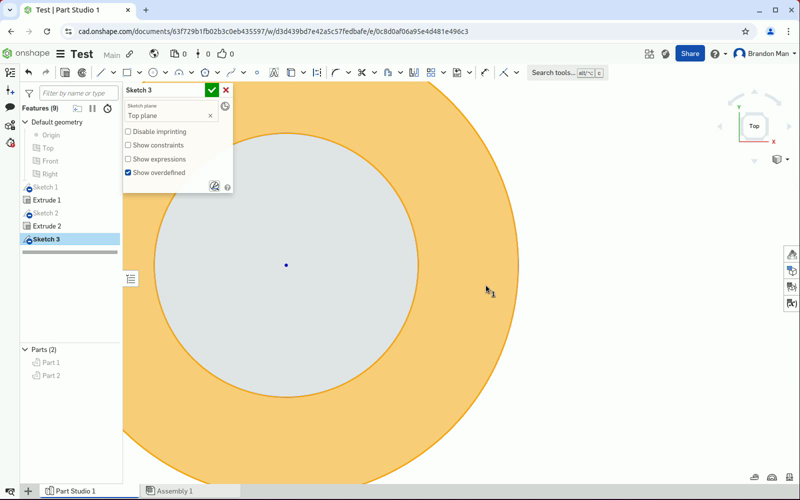
scroll(-6)
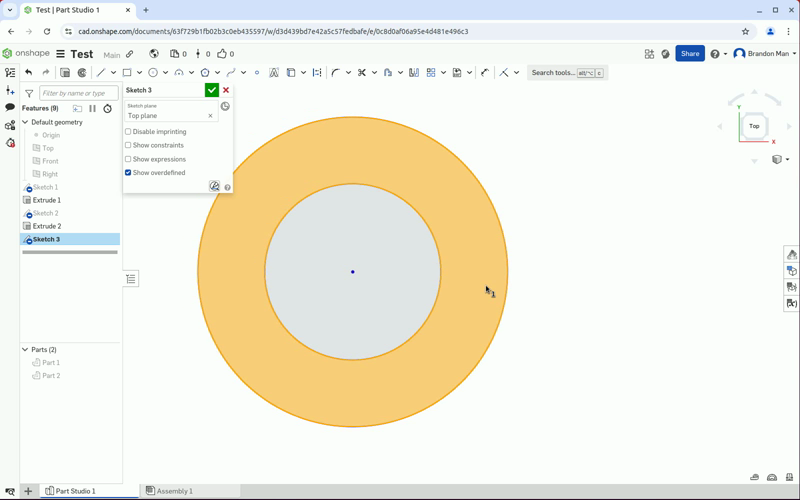
scroll(-6)
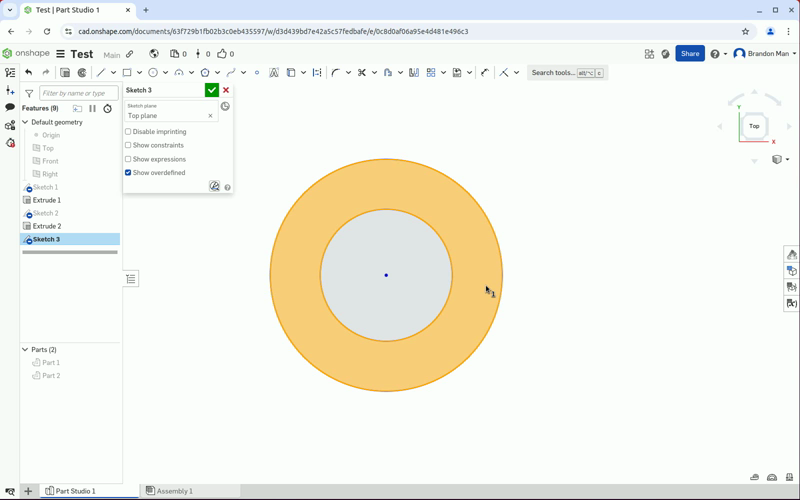
scroll(-6)
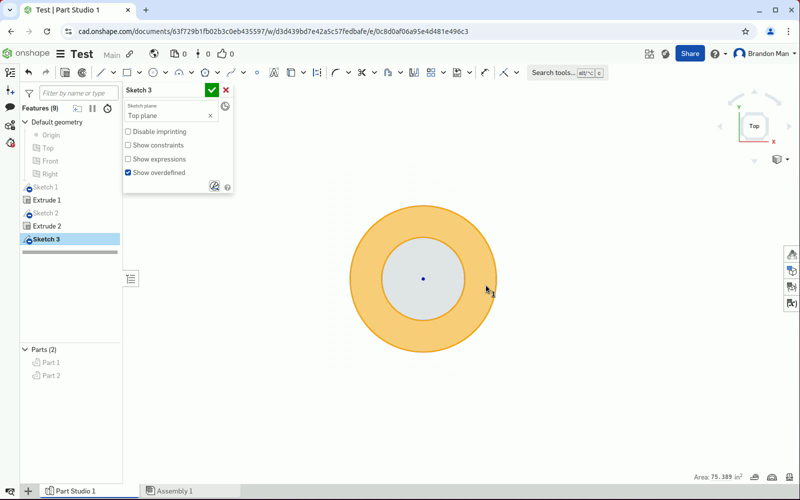
scroll(-6)
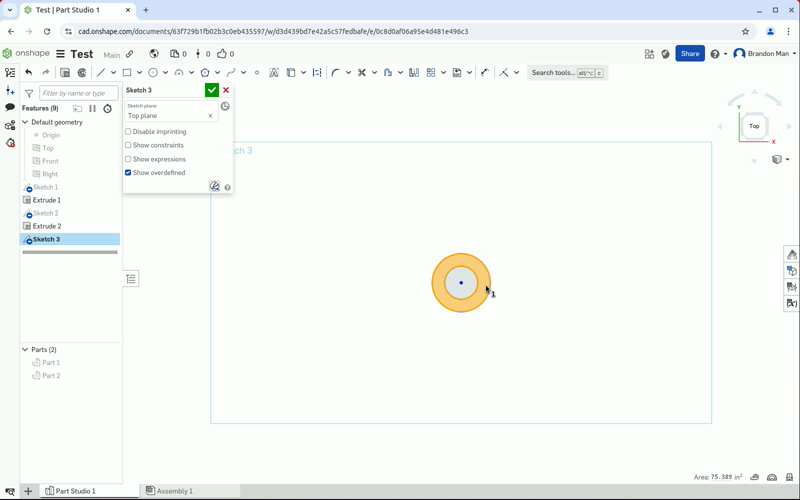
mouse_move(73, 352)
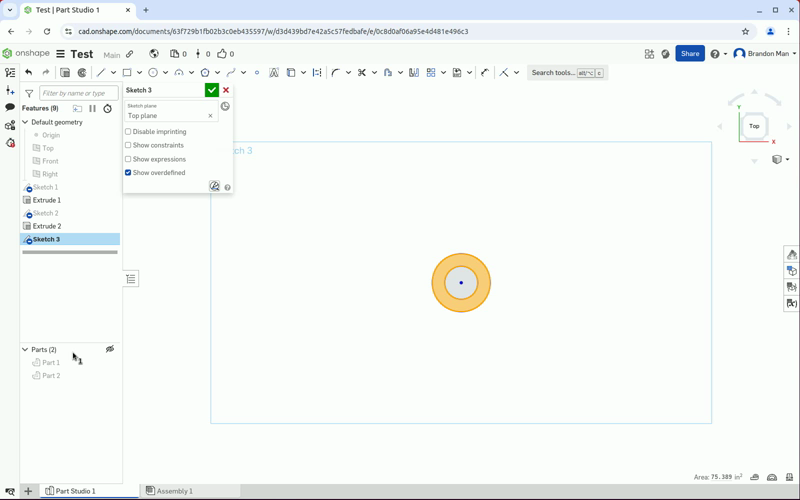
key(shift+y)
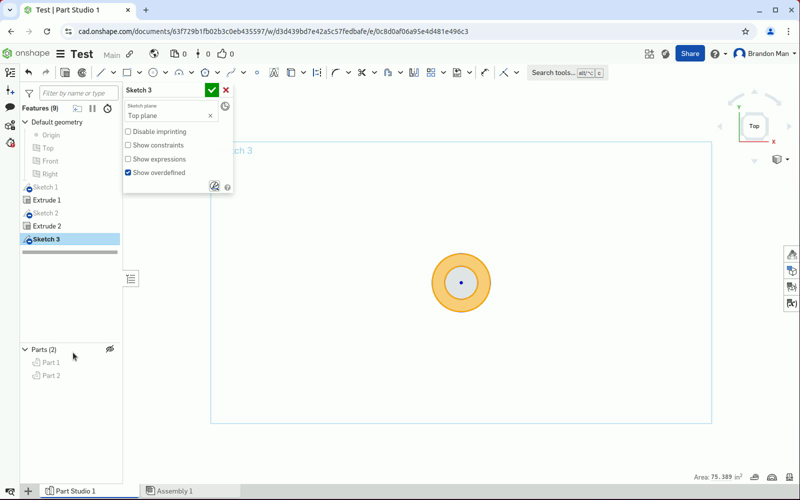
key(shift+e)
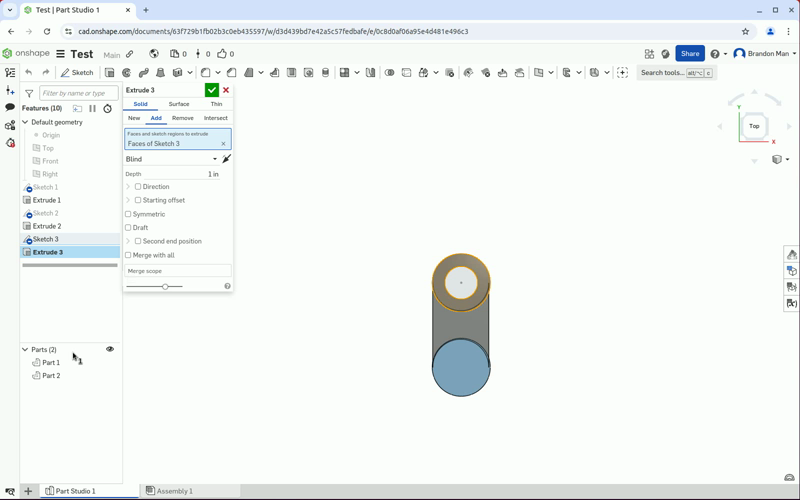
mouse_move(143, 106)
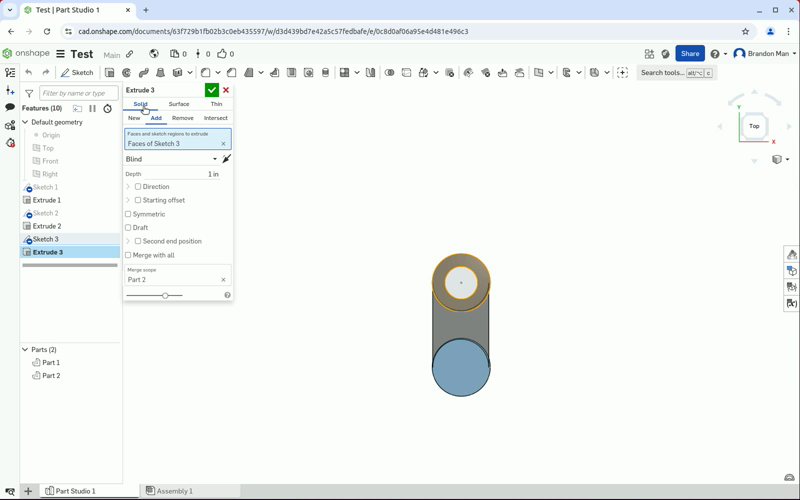
click(143, 106)
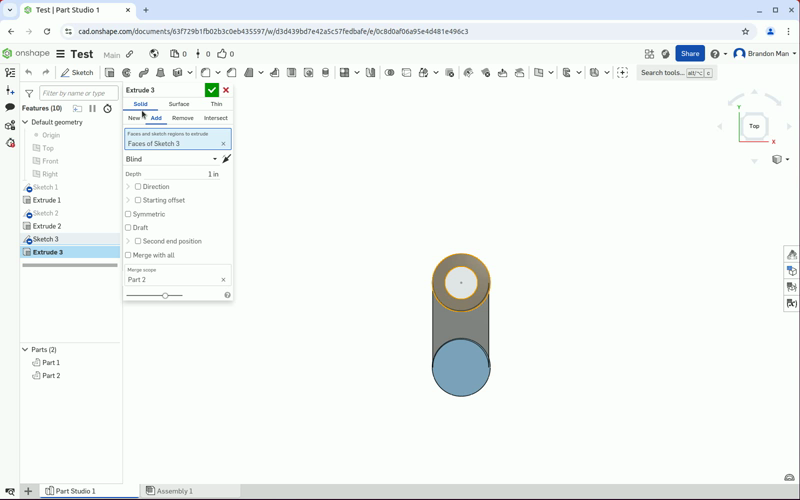
mouse_move(137, 120)
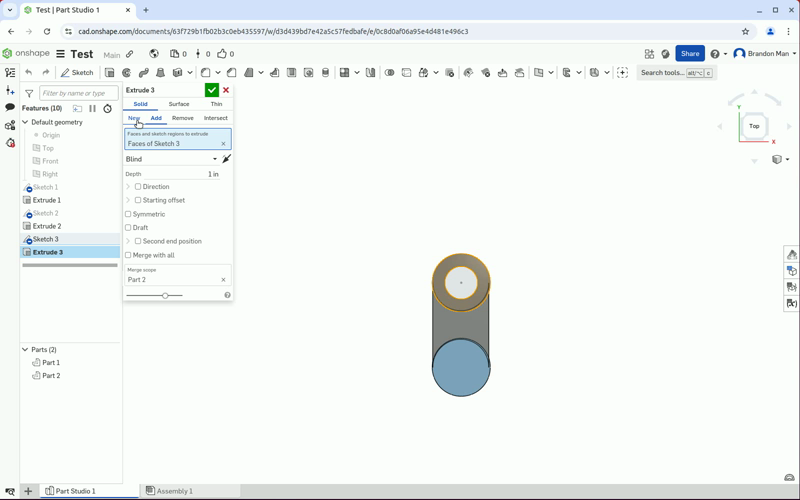
click(137, 120)
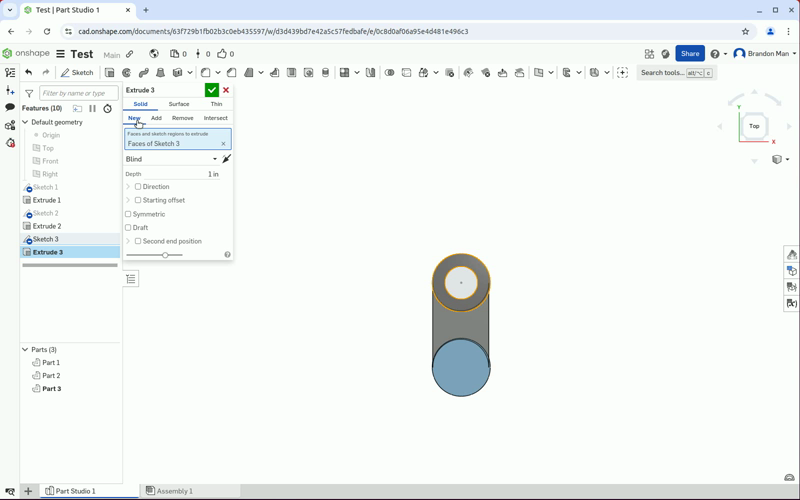
key(tab, 4)
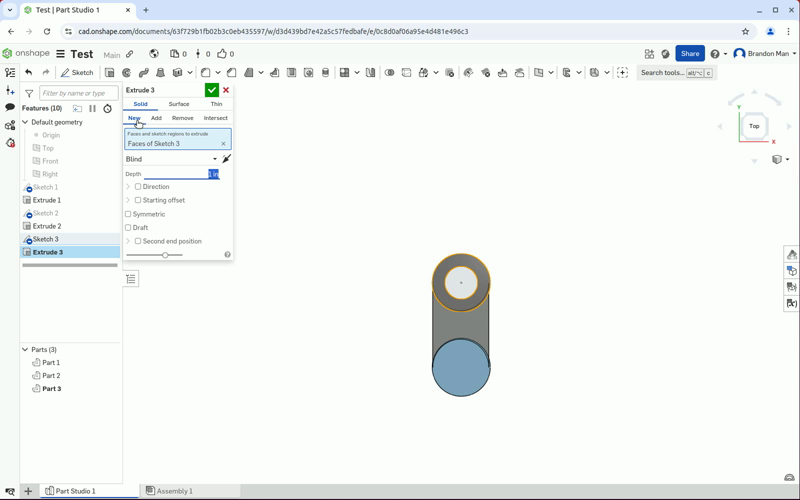
text(1.204)
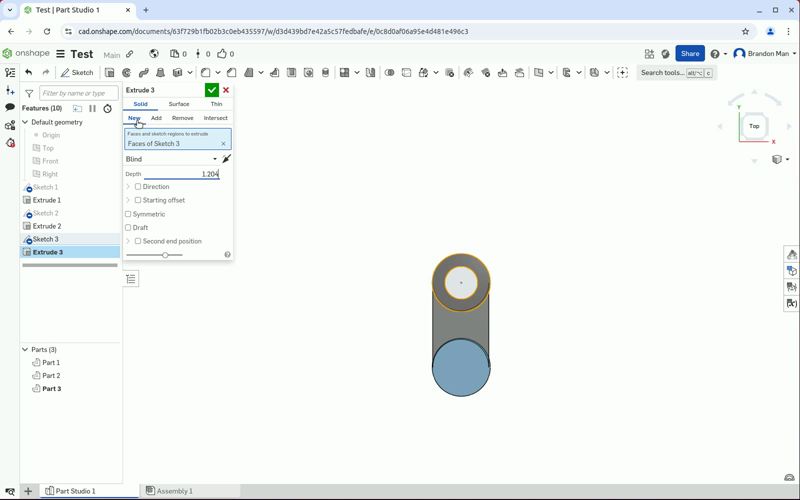
key(enter)
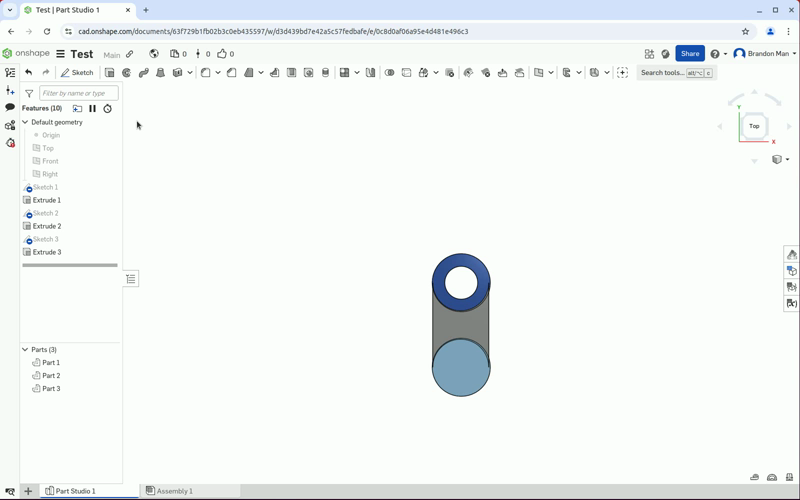
key(shift+h)
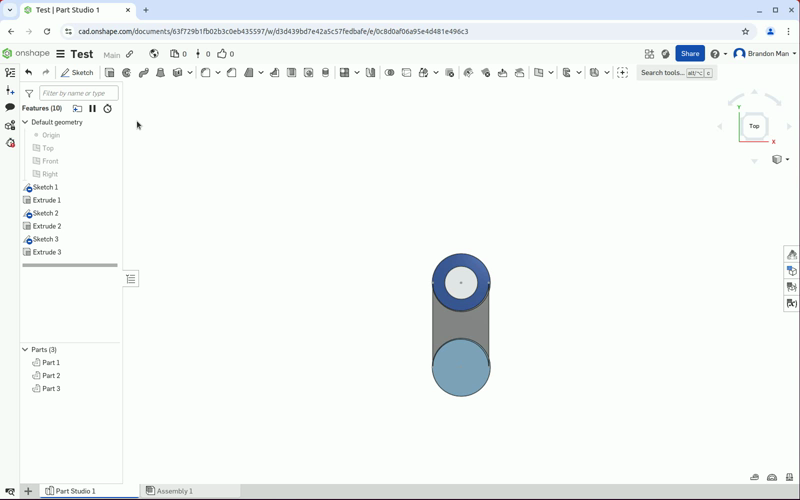
key(shift+h)
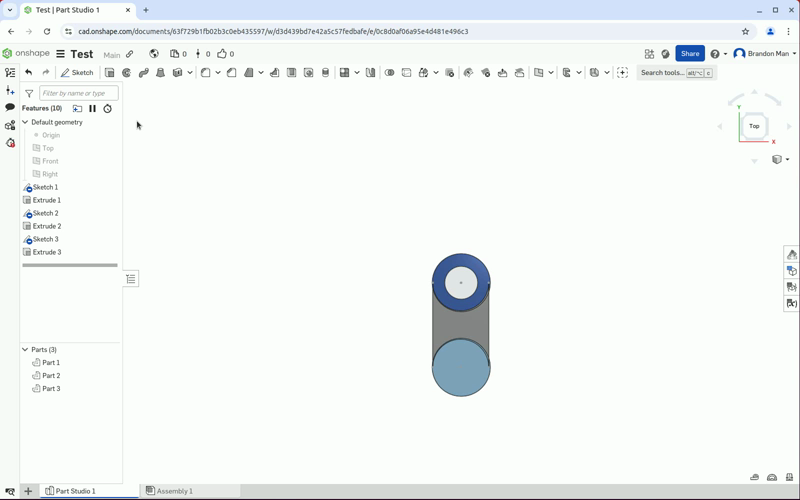
key(shift+7)
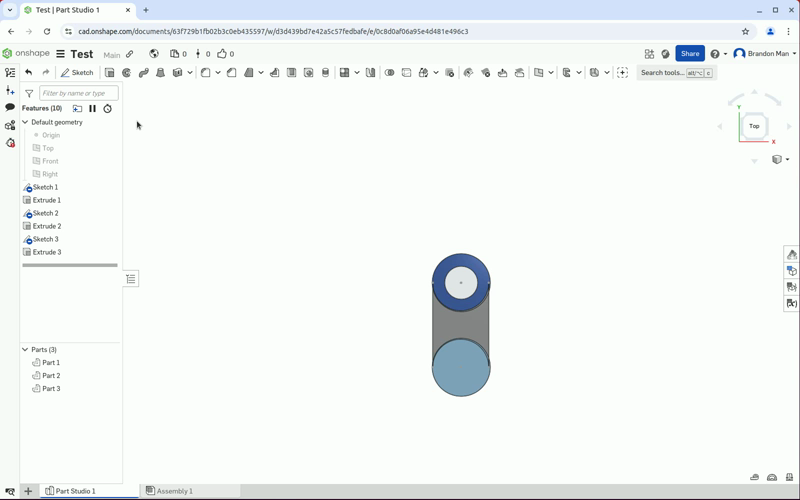
key(up, 3)
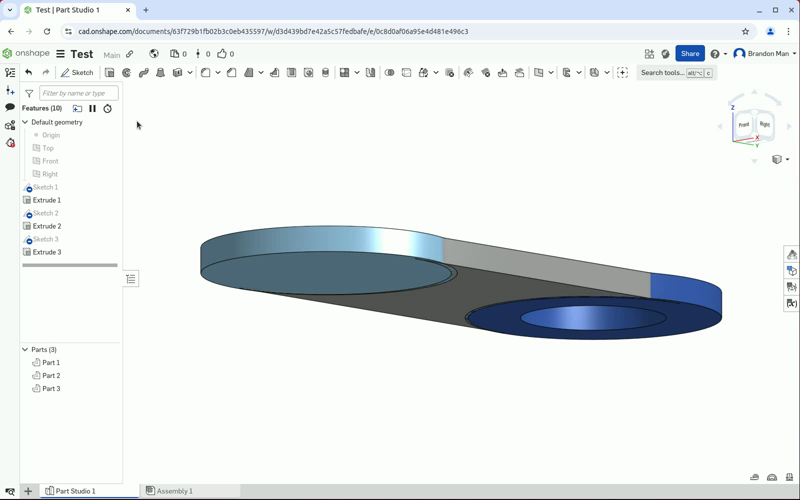
key(left, 3)
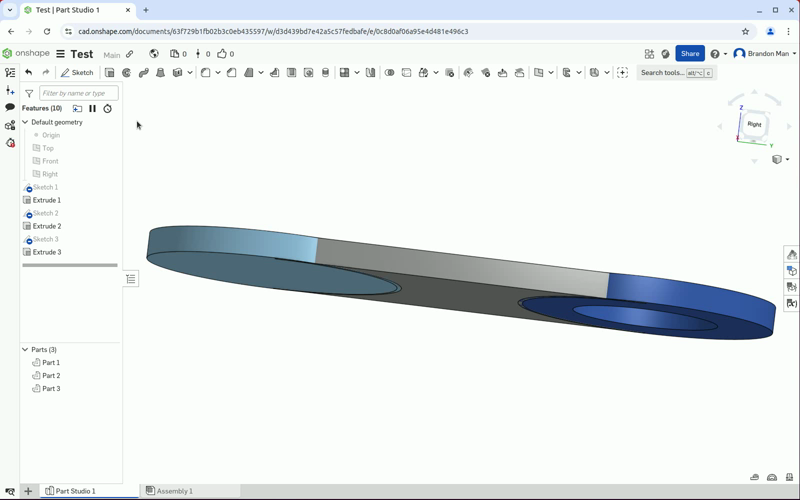
key(right, 3)
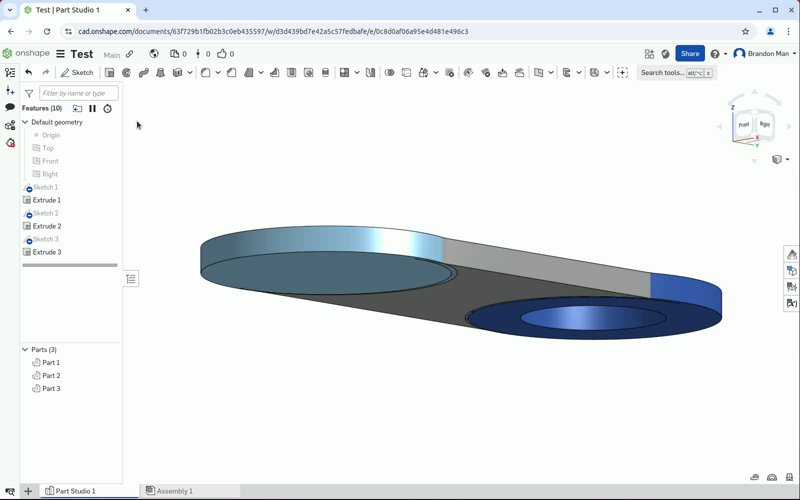
key(down, 3)
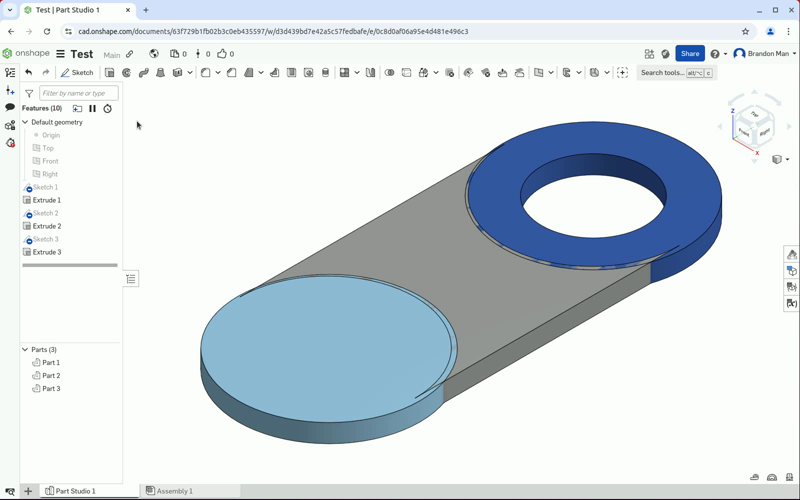
mouse_move(73, 189)
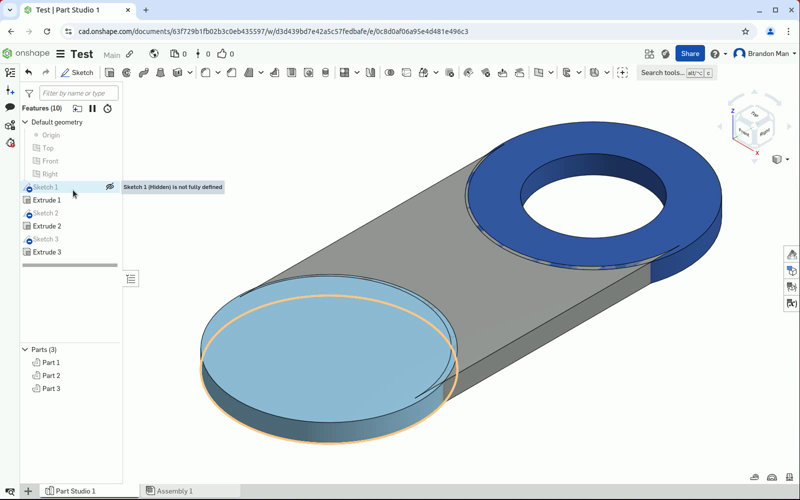
click(73, 189)